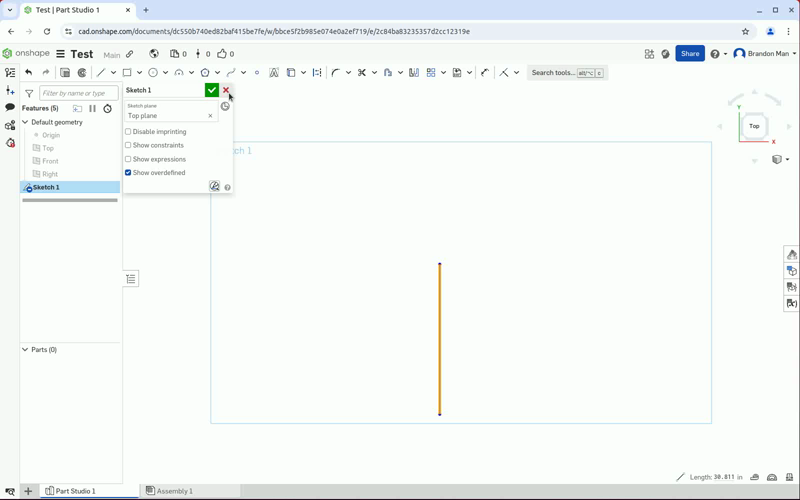
key(shift+h)
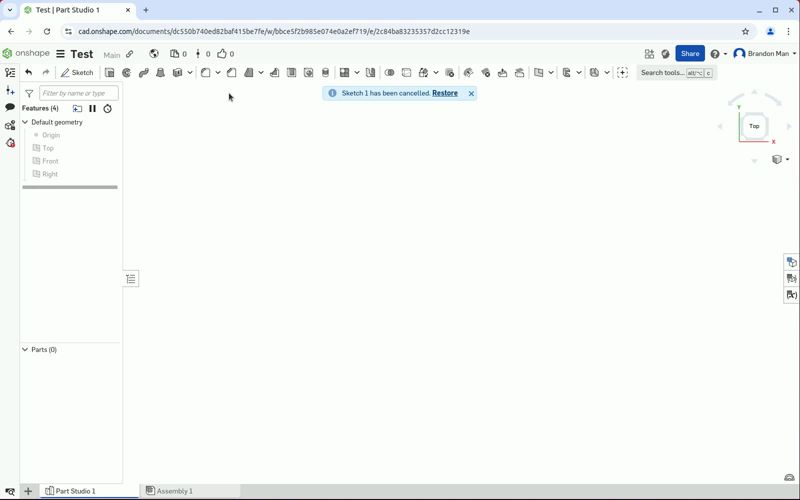
mouse_move(73, 352)
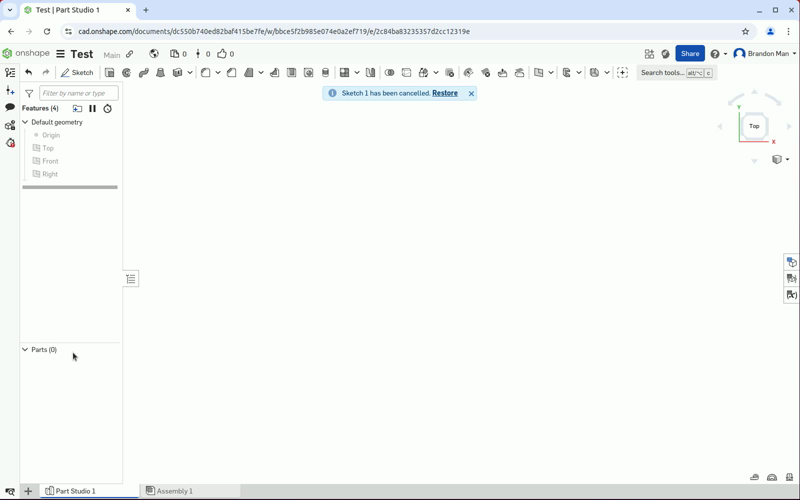
key(y)
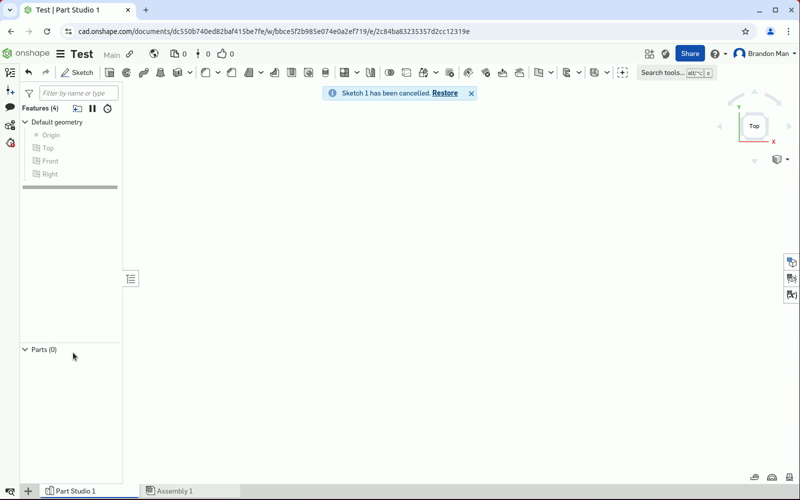
key(shift+p)
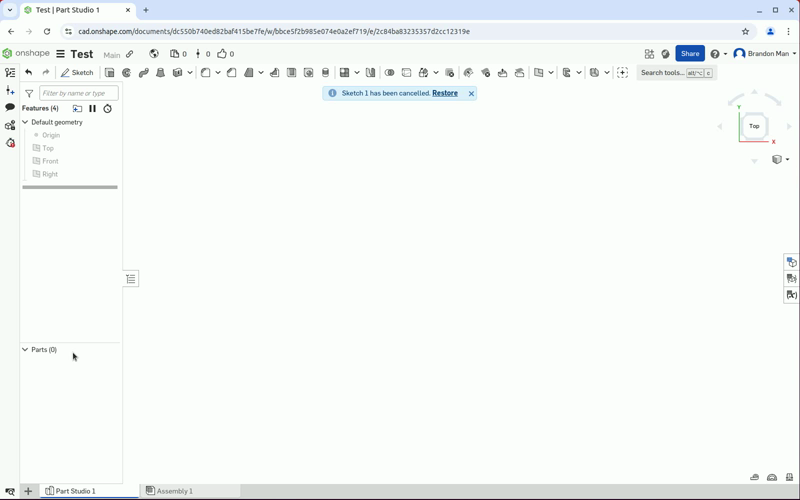
key(space)
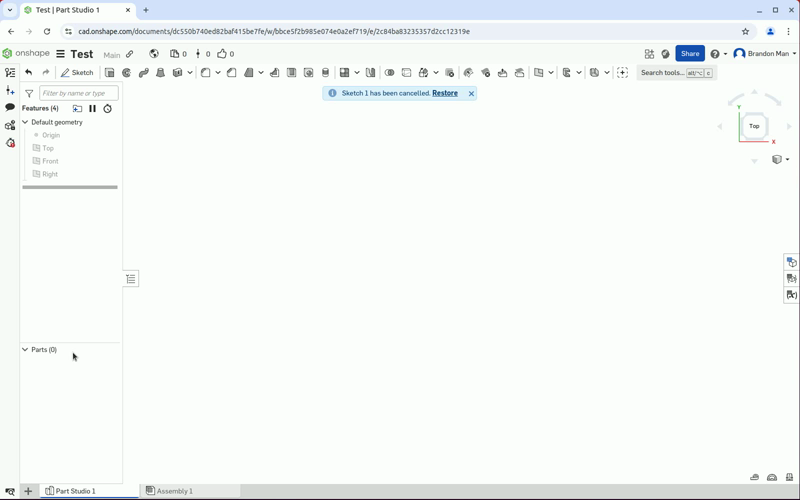
key_down(shift)
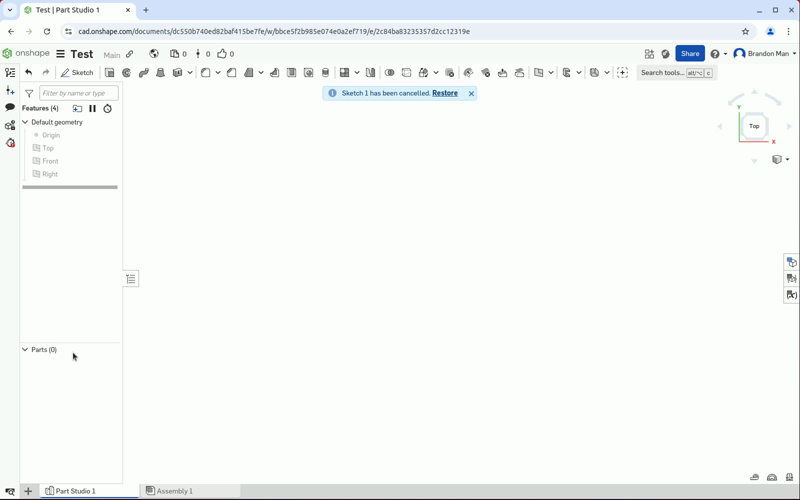
key(up)
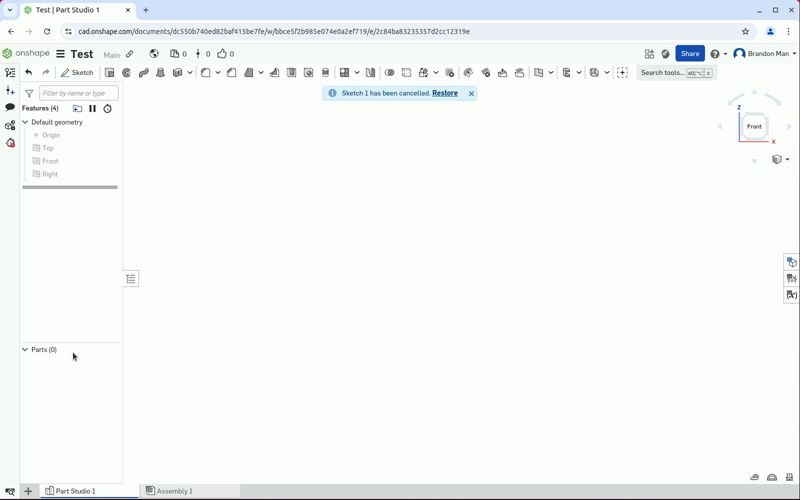
key_up(shift)
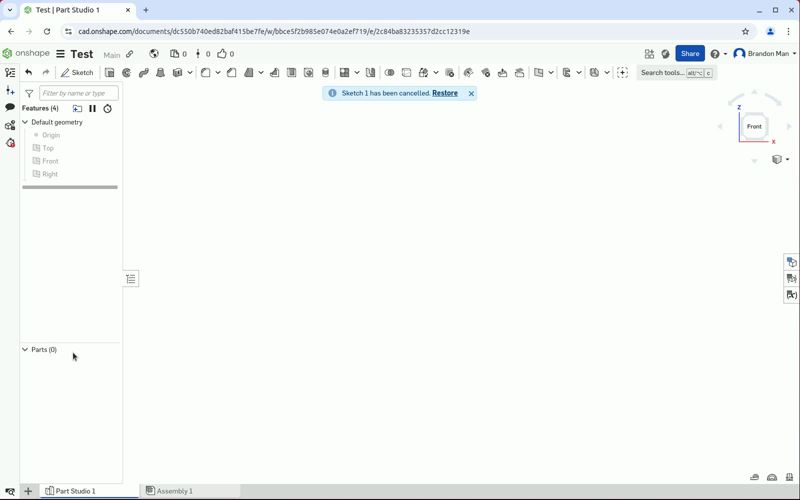
mouse_move(73, 352)
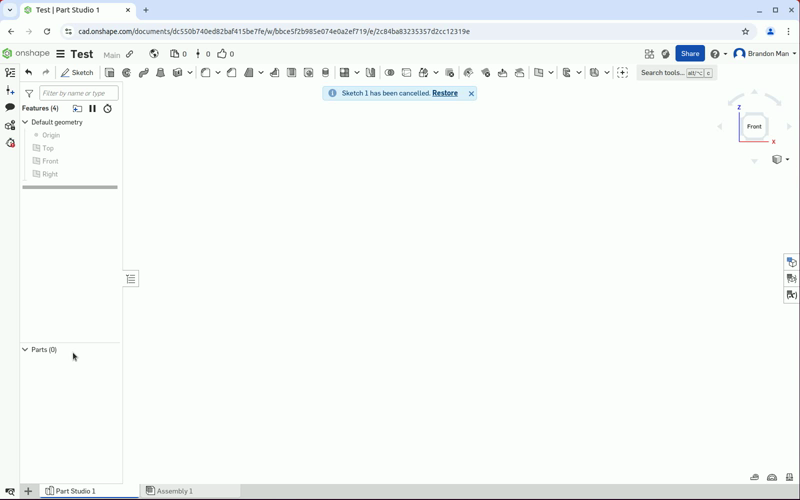
key(shift+y)
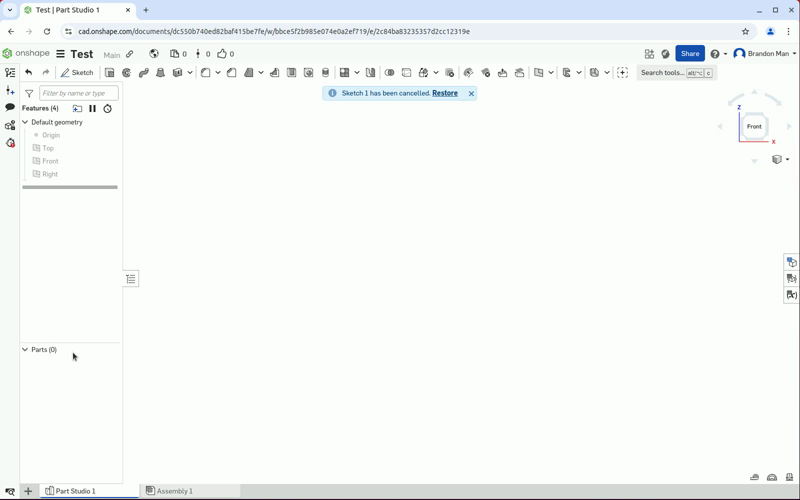
key(shift+s)
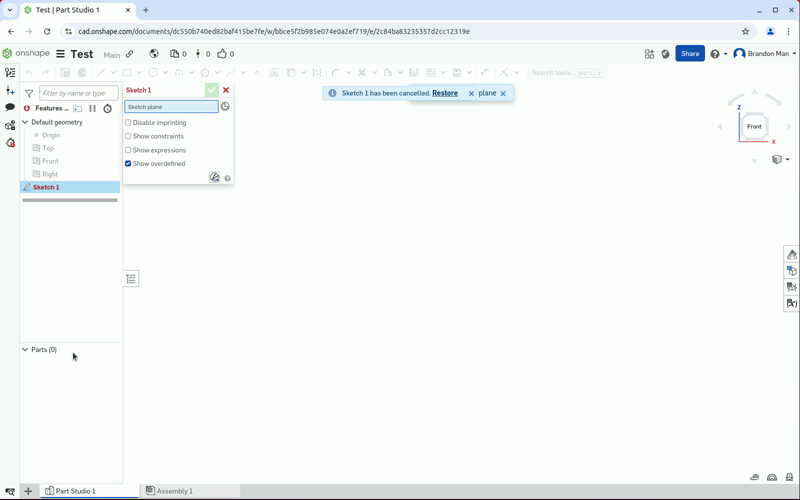
mouse_move(73, 163)
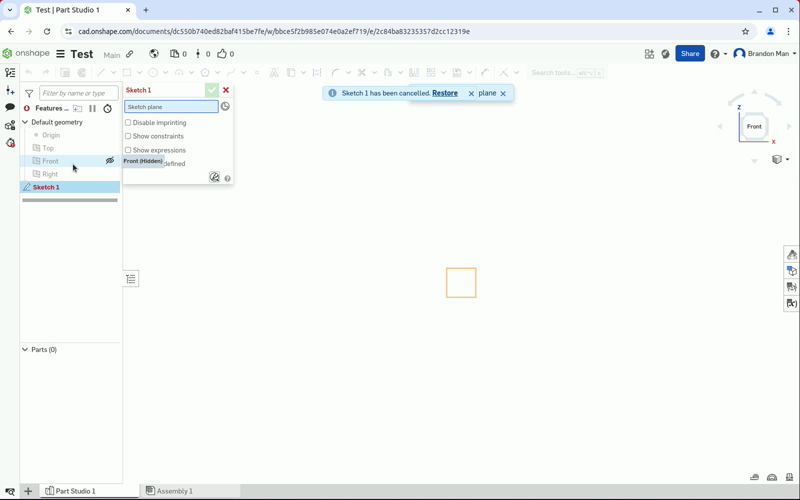
click(73, 163)
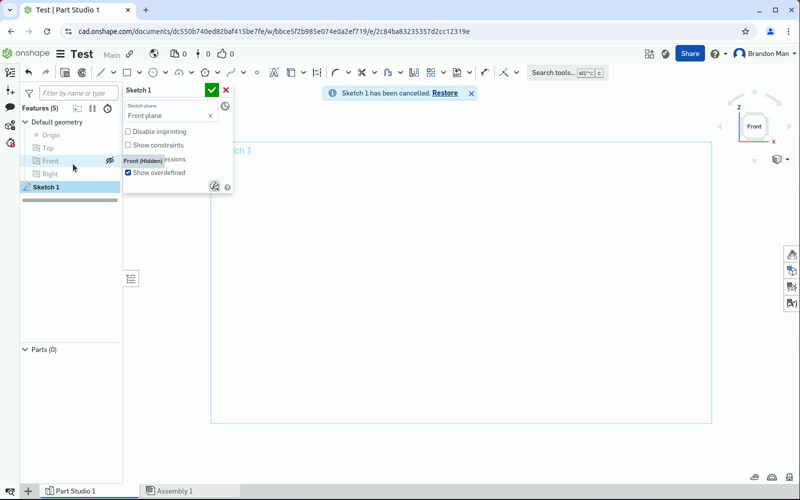
mouse_move(73, 352)
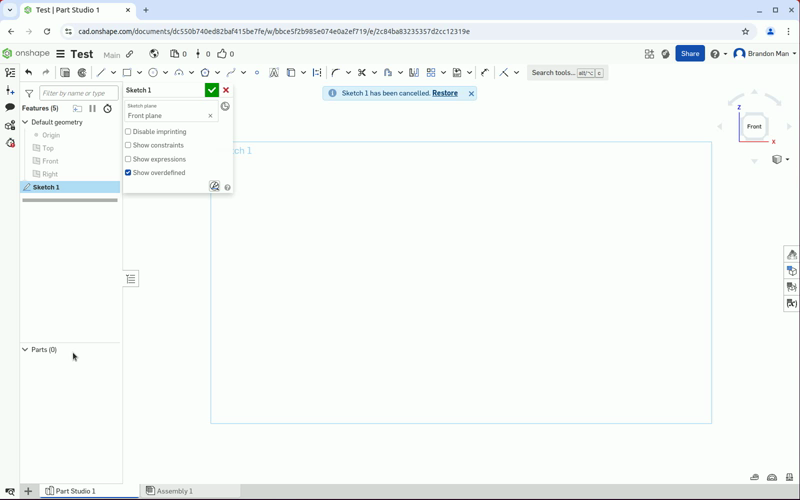
key(y)
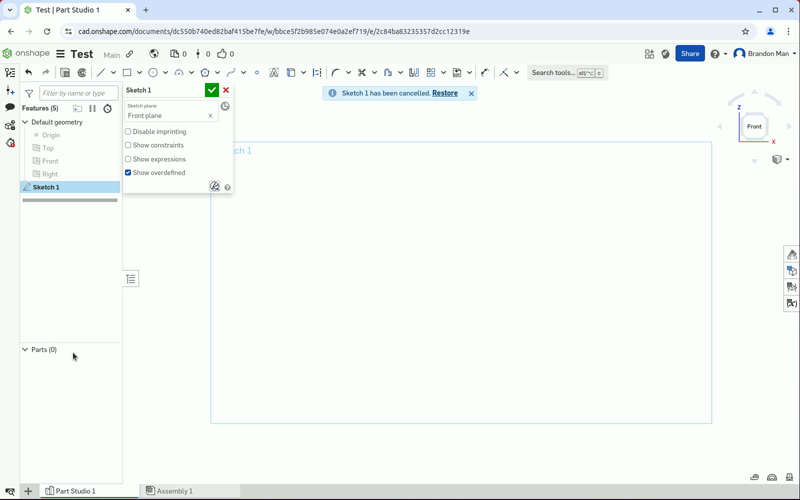
key(c)
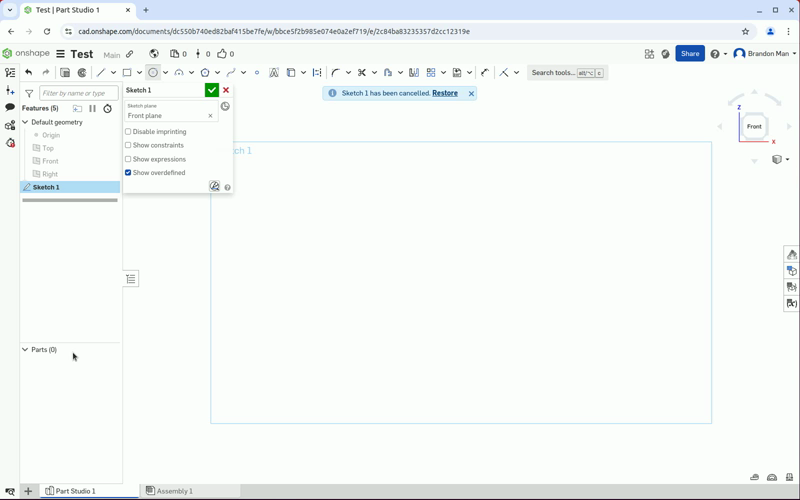
key_down(shift)
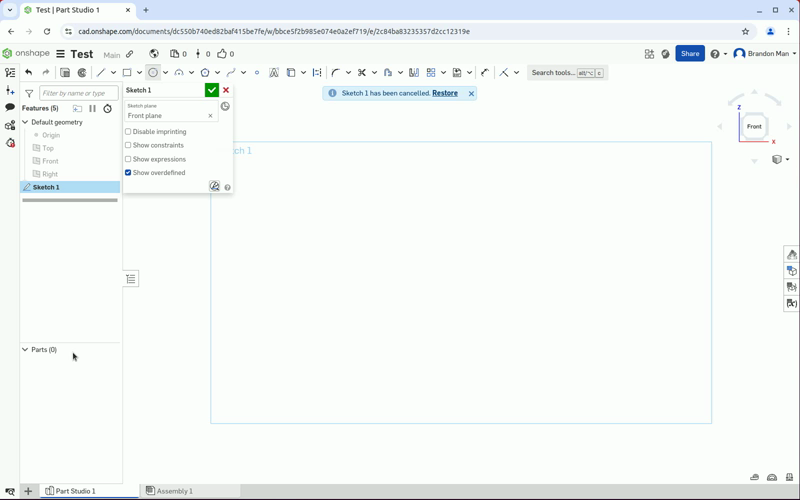
mouse_move(461, 282)
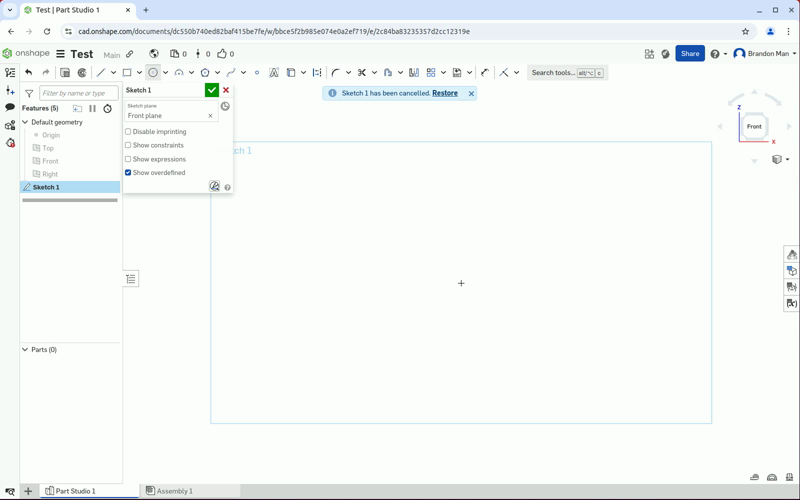
click(461, 282)
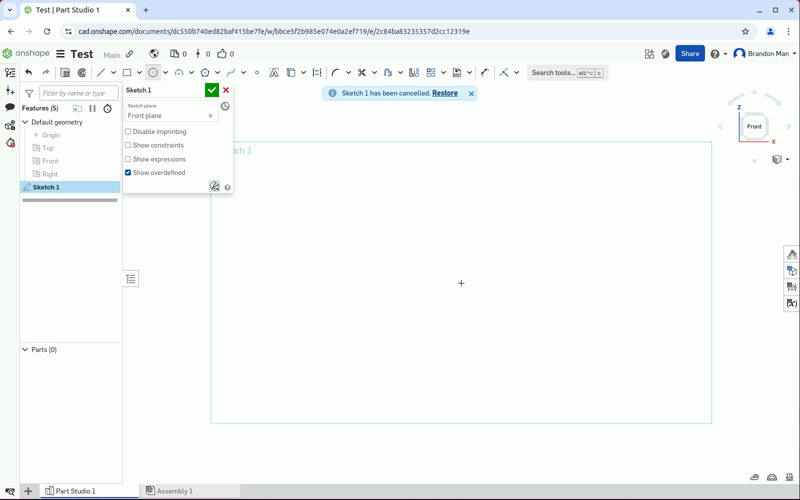
key_up(shift)
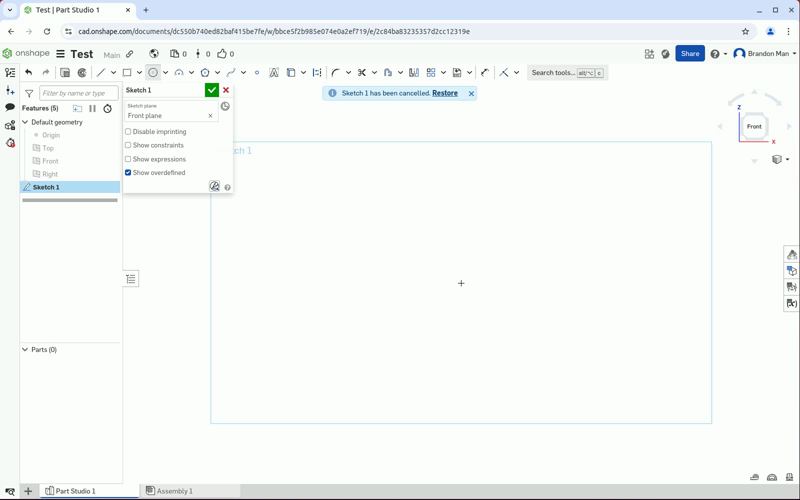
mouse_move(499, 282)
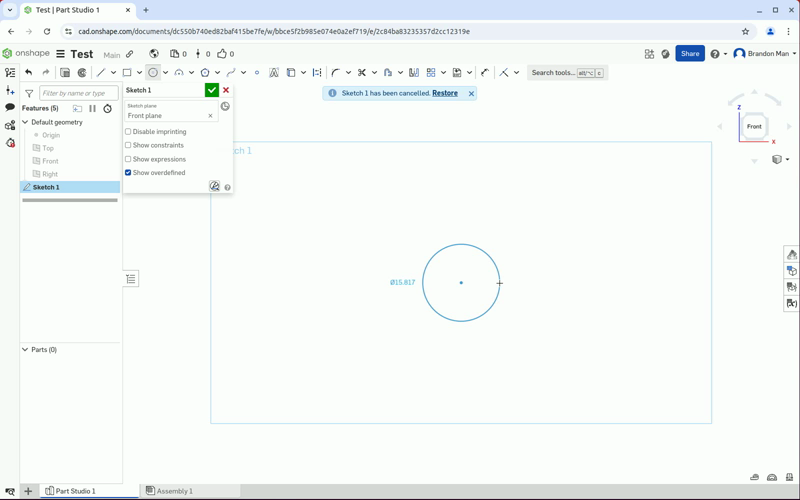
click(499, 282)
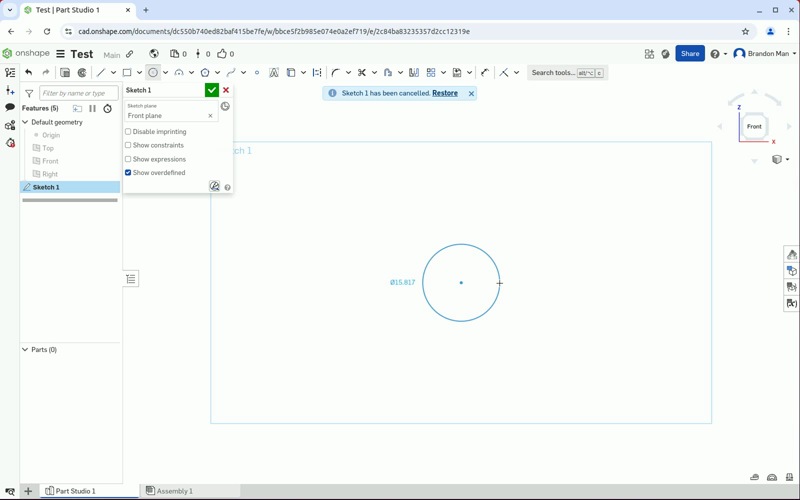
key(esc)
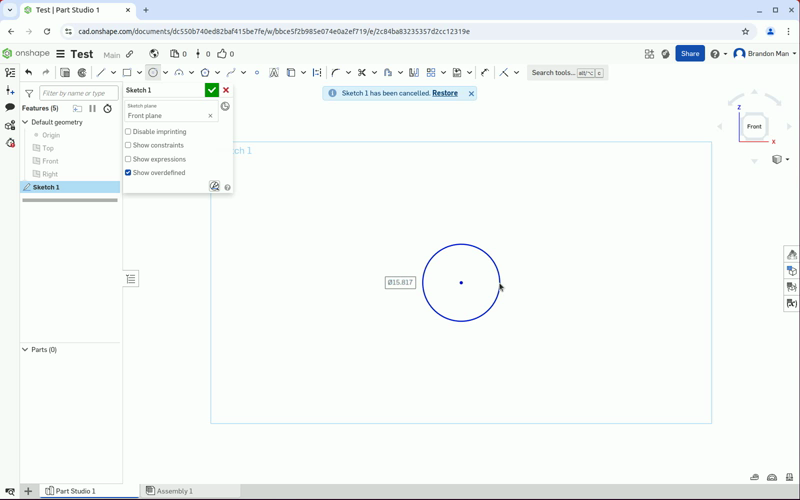
mouse_move(443, 310)
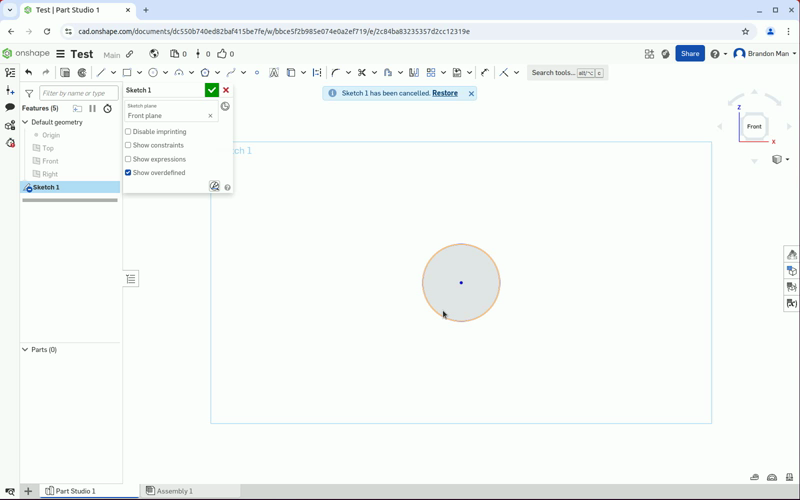
click(443, 310)
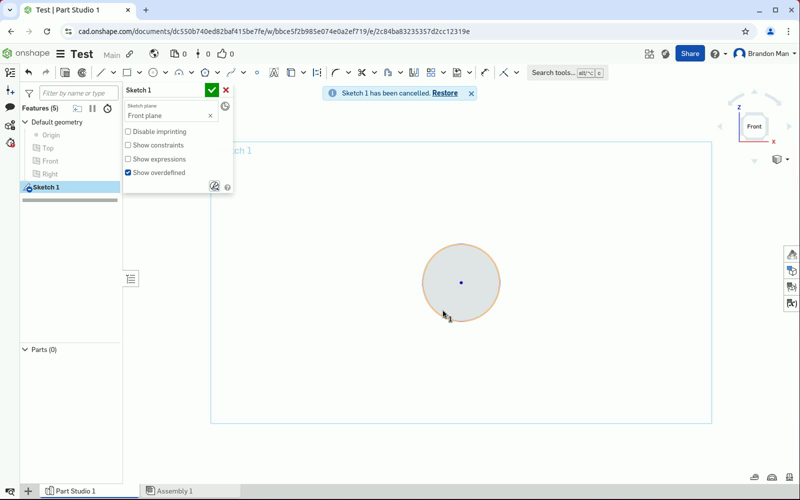
mouse_move(73, 352)
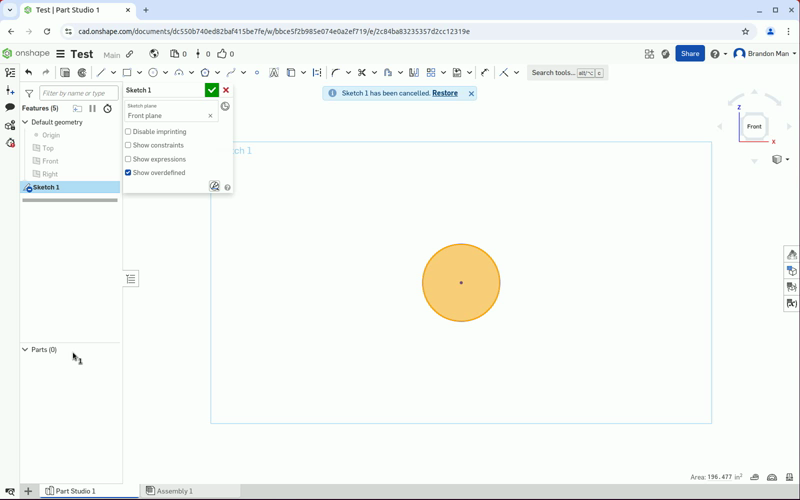
key(shift+y)
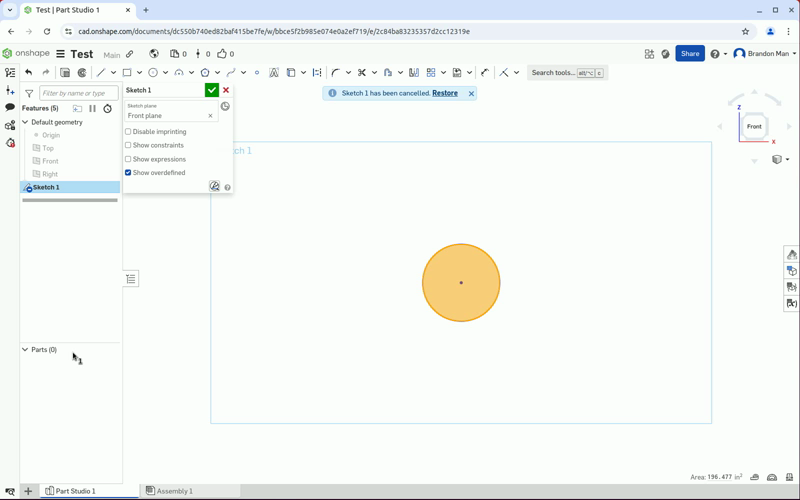
key(shift+e)
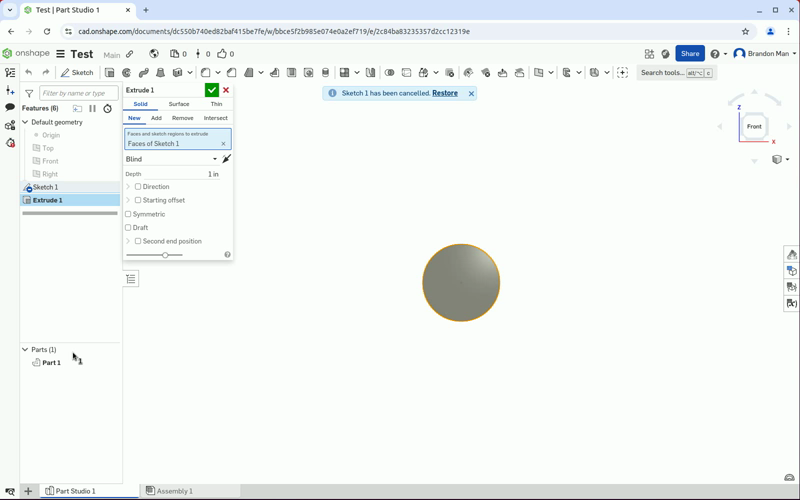
mouse_move(143, 106)
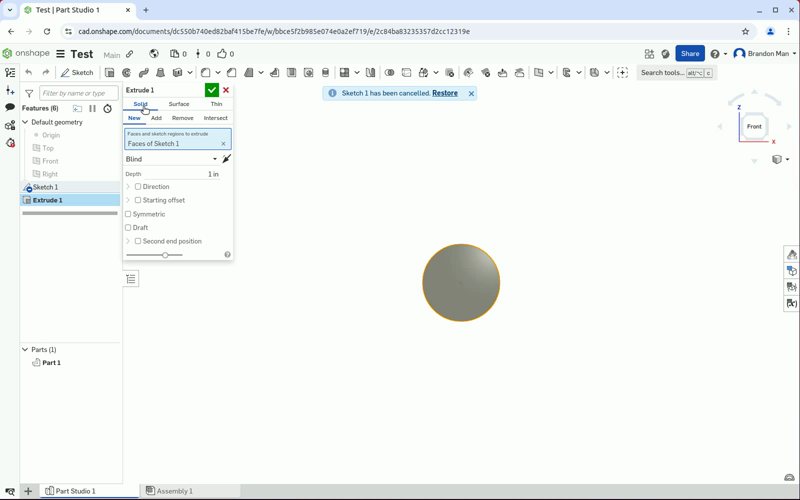
click(143, 106)
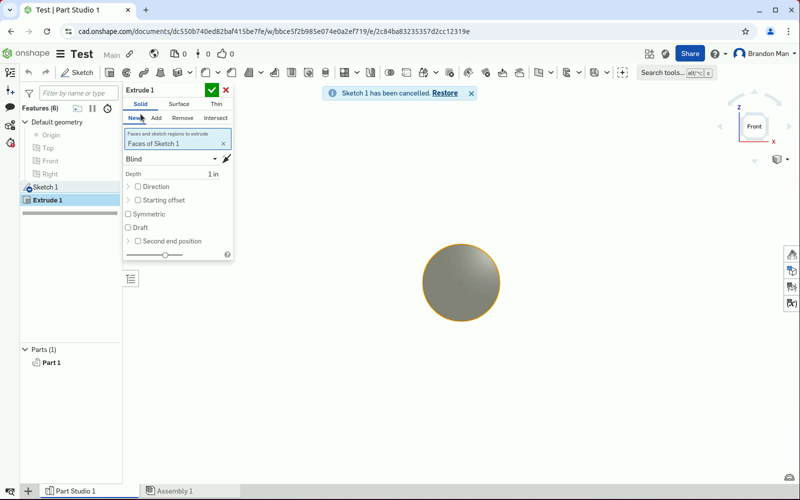
mouse_move(137, 120)
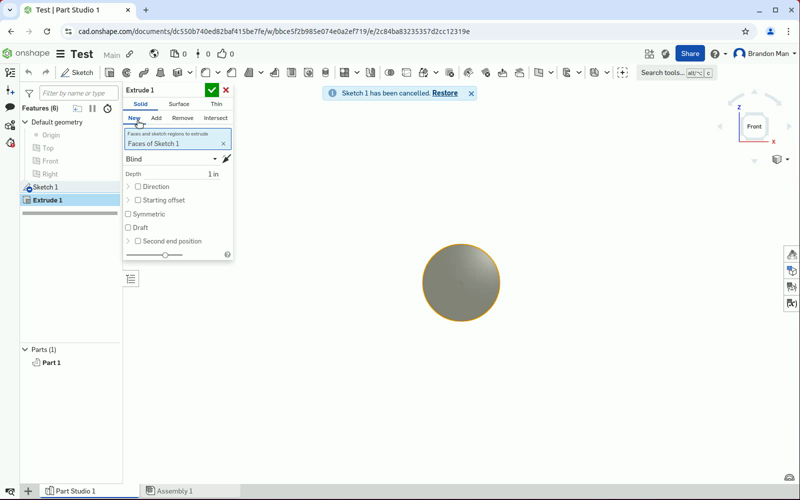
click(137, 120)
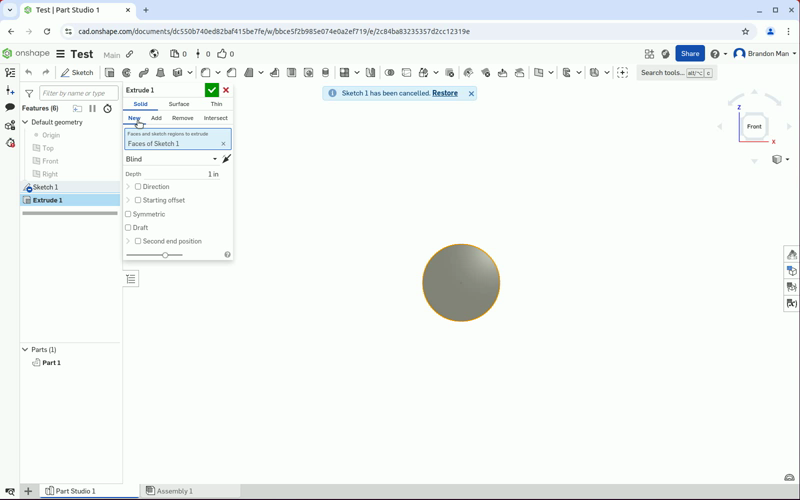
key(tab, 4)
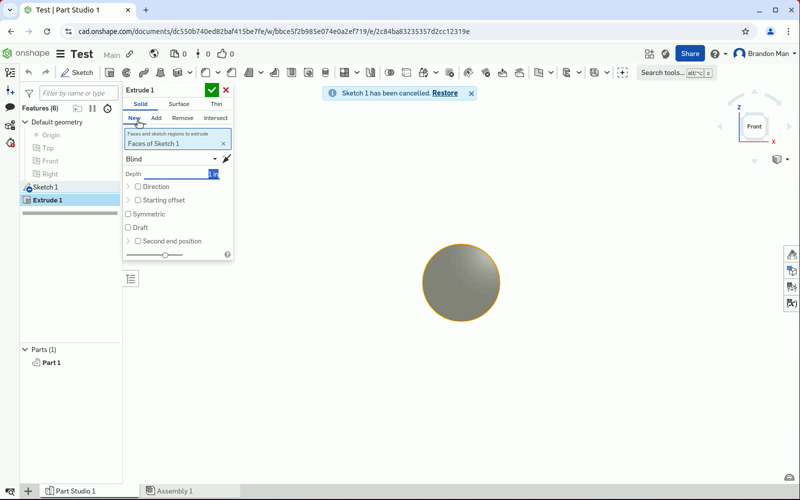
text(23.108)
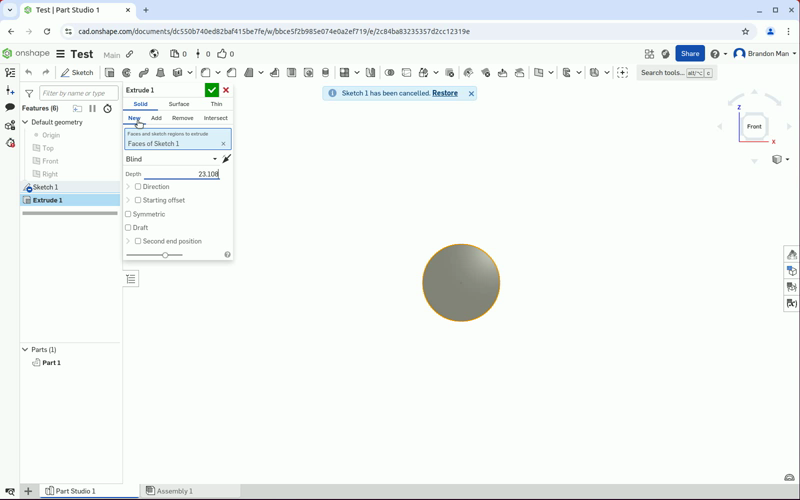
key(enter)
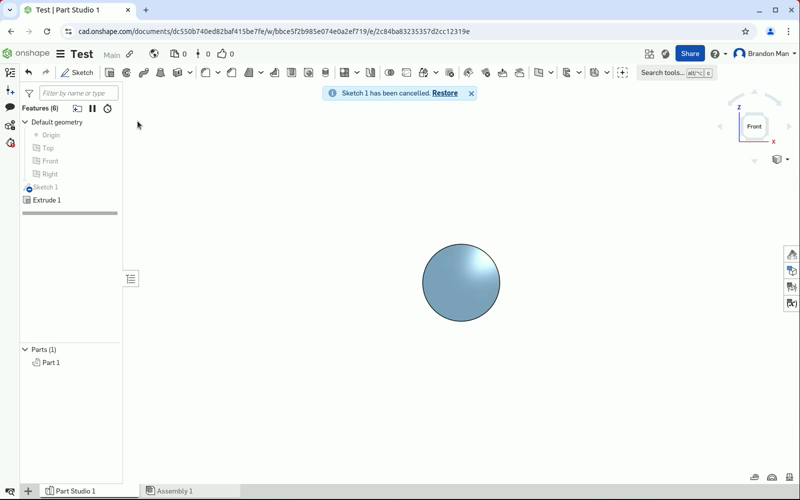
key(shift+h)
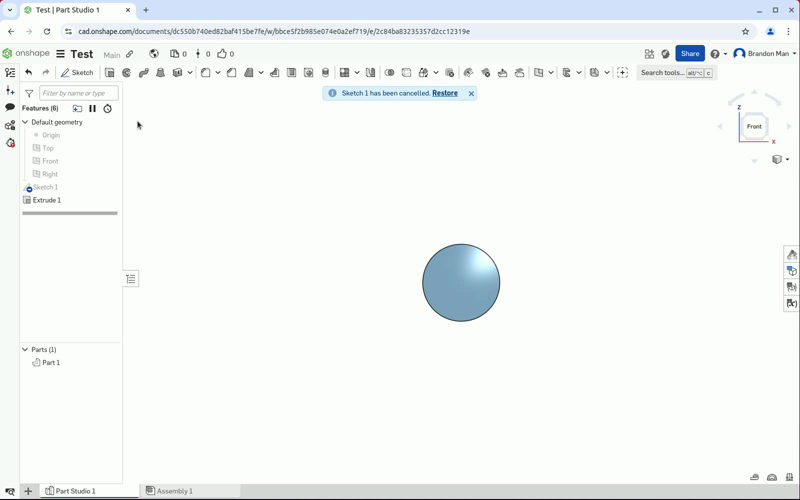
key(shift+h)
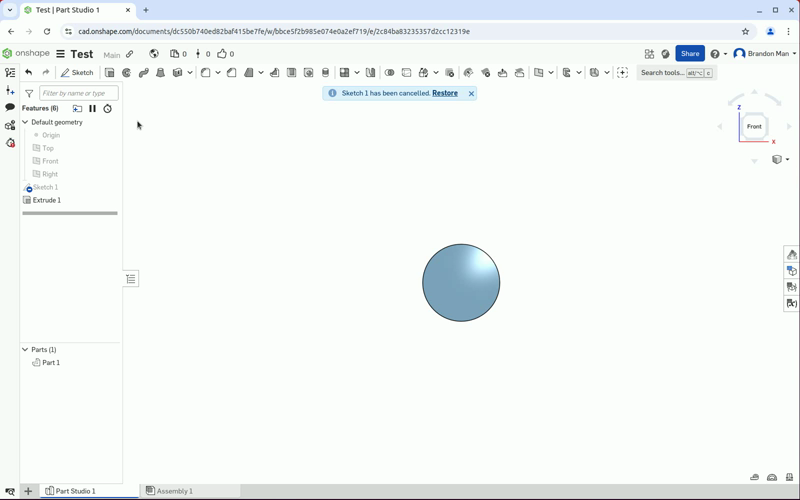
mouse_move(73, 189)
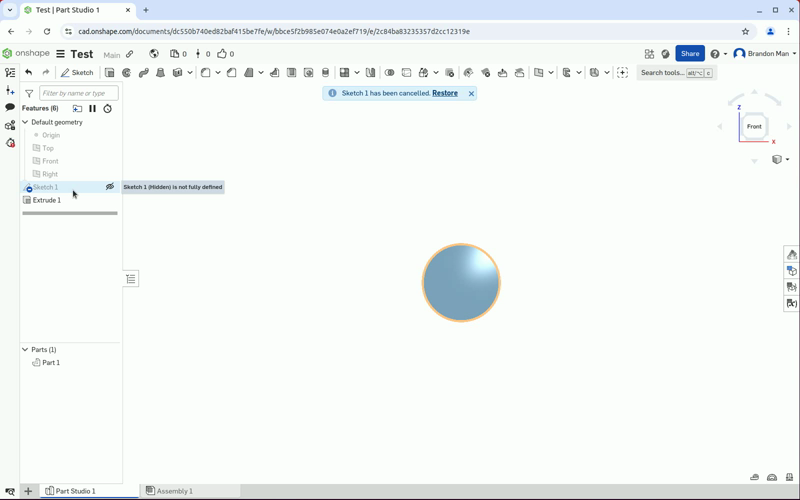
click(73, 189)
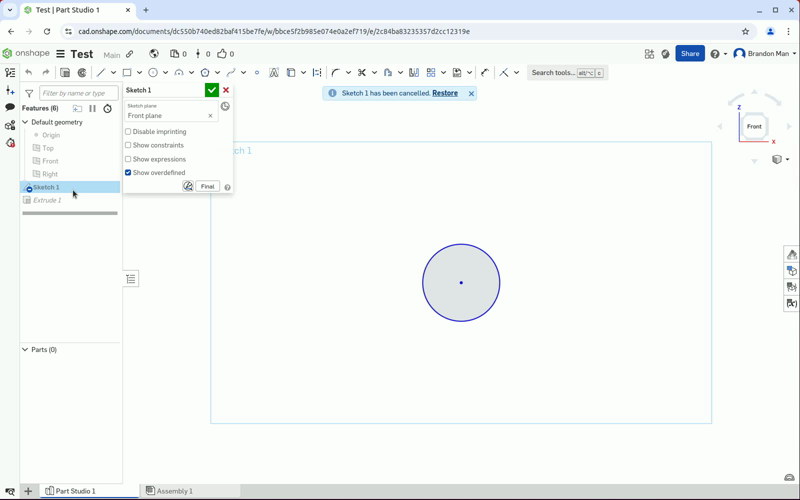
mouse_move(229, 92)
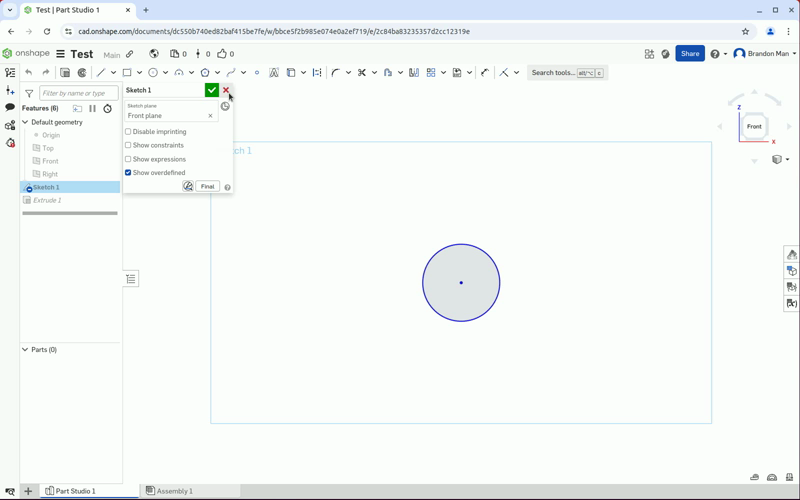
click(229, 92)
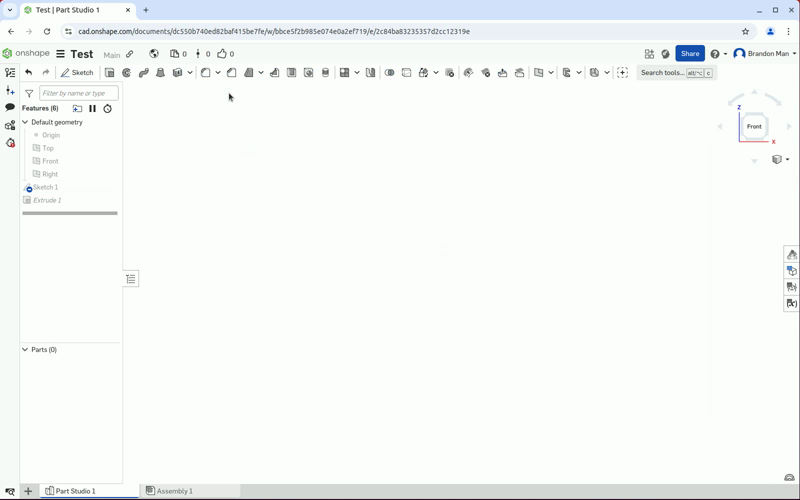
mouse_move(541, 75)
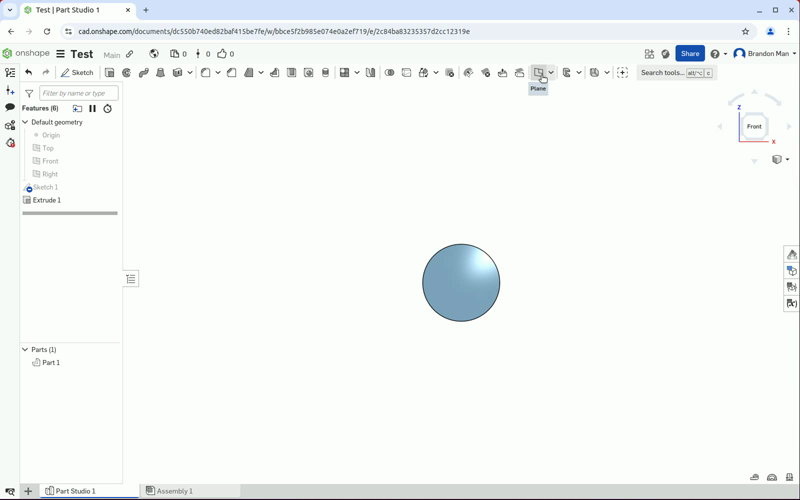
click(541, 75)
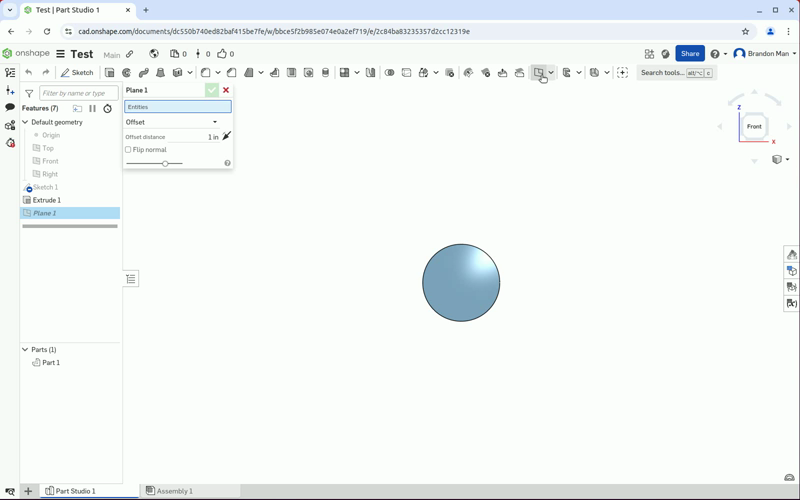
mouse_move(73, 163)
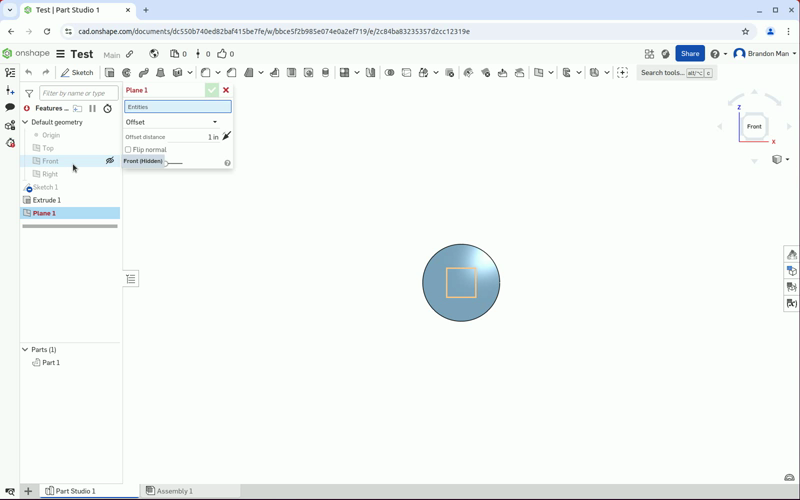
click(73, 163)
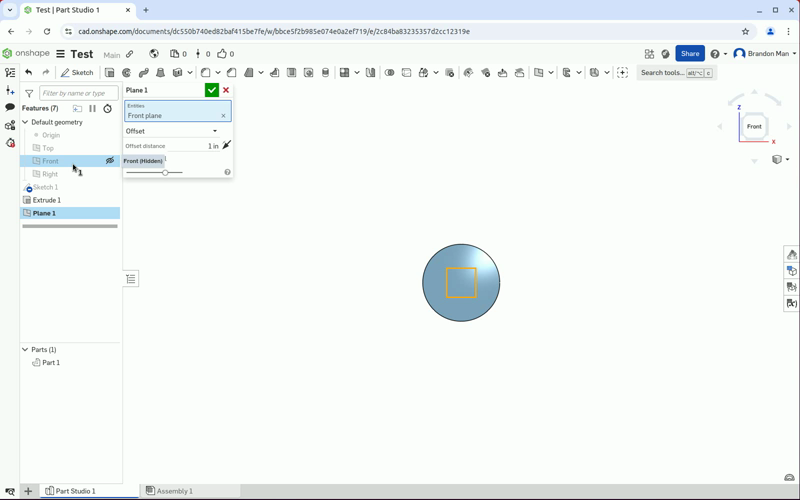
key(tab, 2)
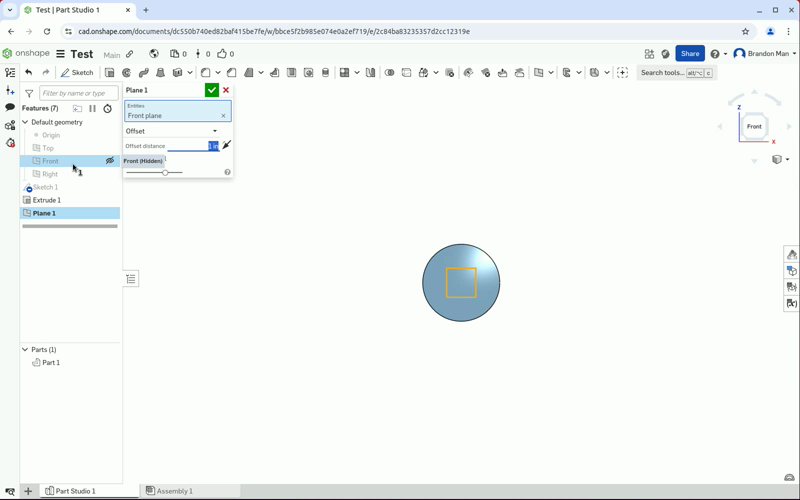
text(23.108)
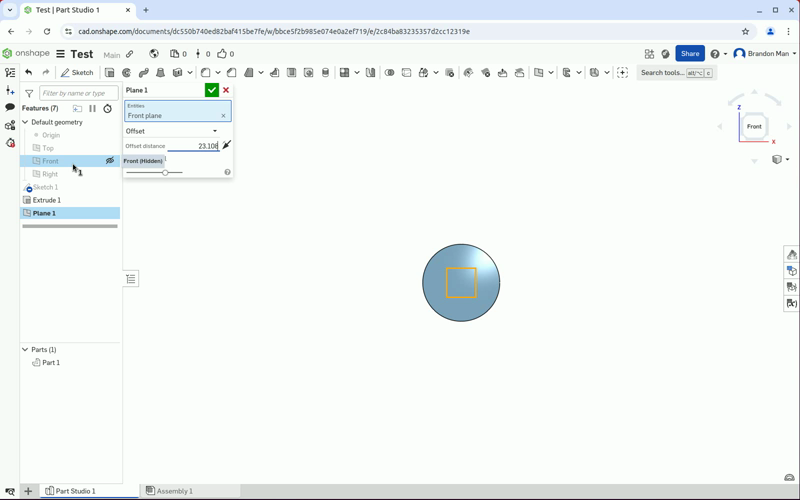
key(enter, 2)
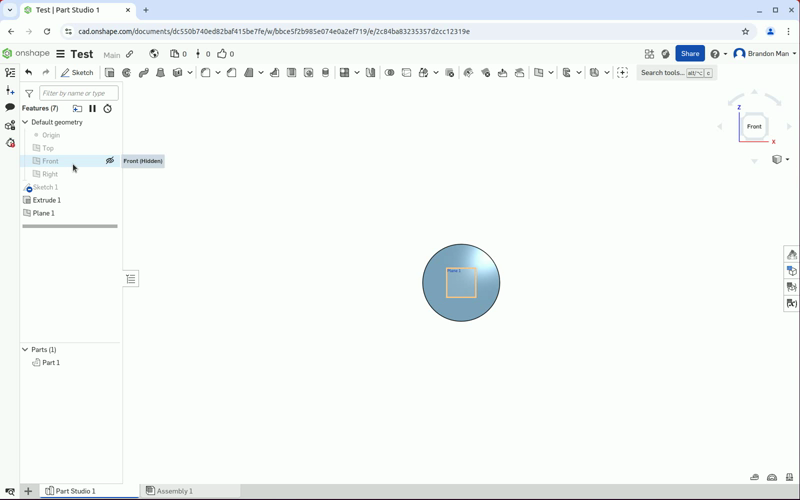
key(shift+s)
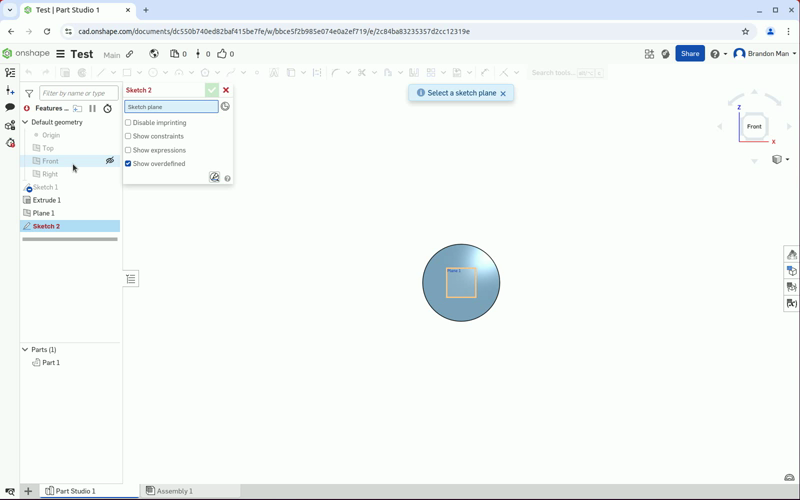
mouse_move(73, 215)
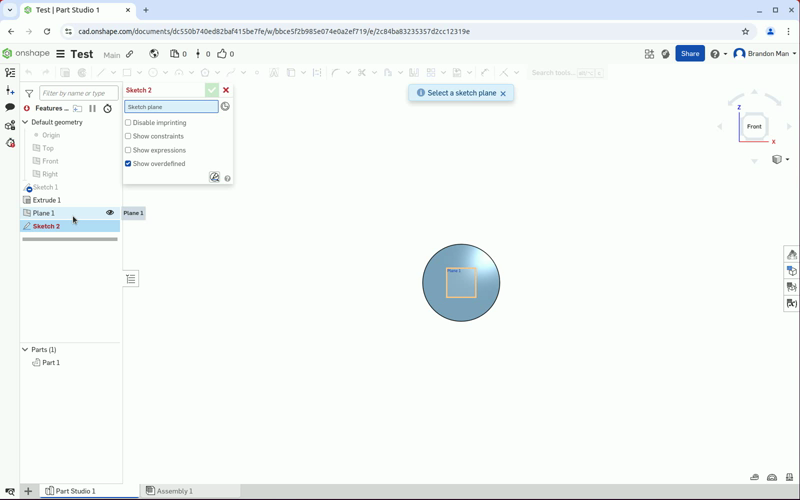
click(73, 215)
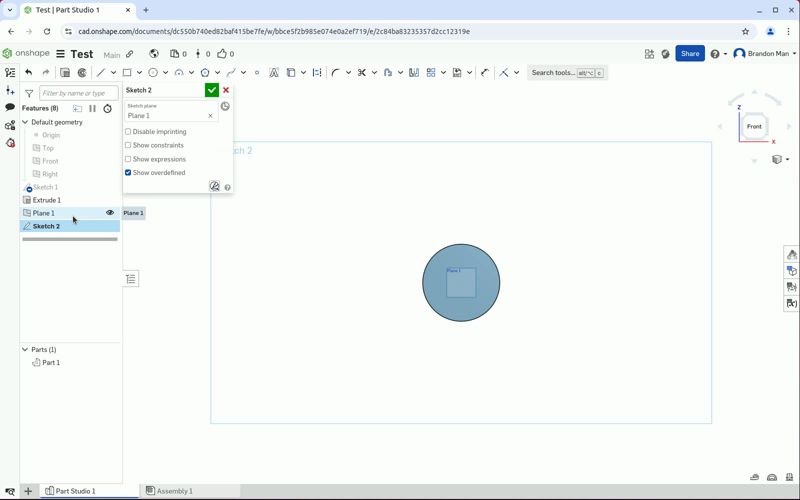
mouse_move(73, 352)
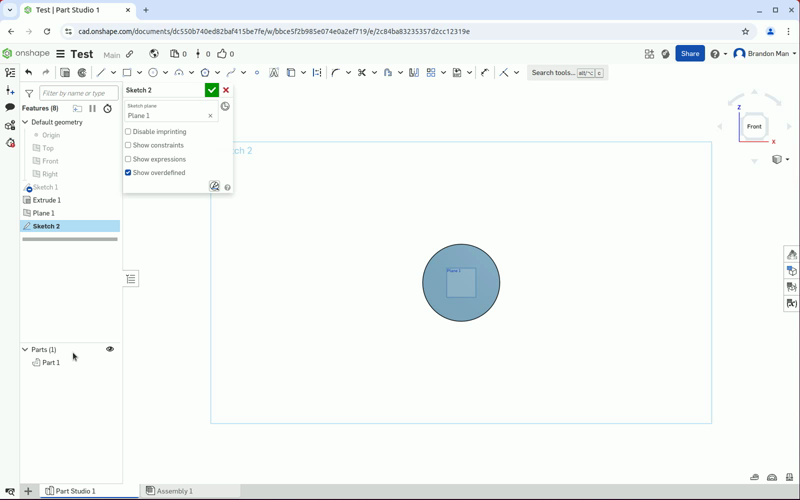
key(y)
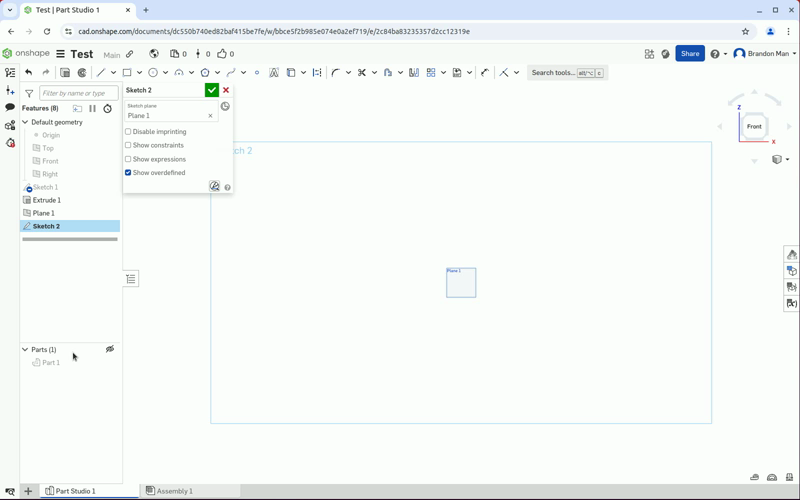
key(c)
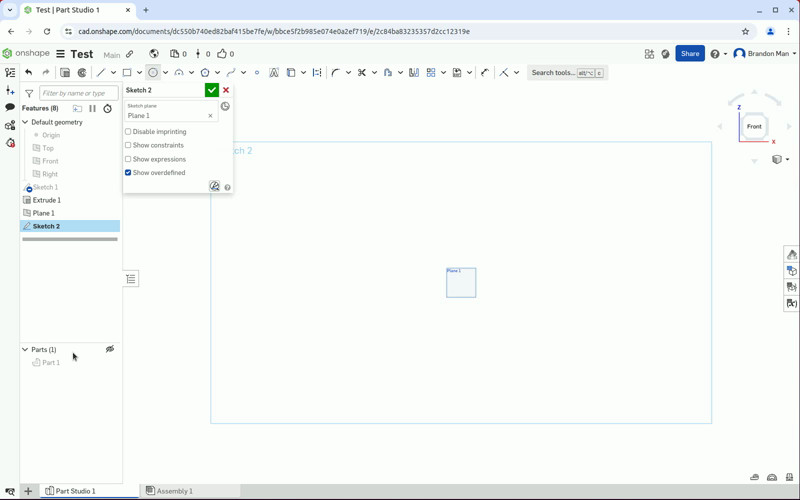
key_down(shift)
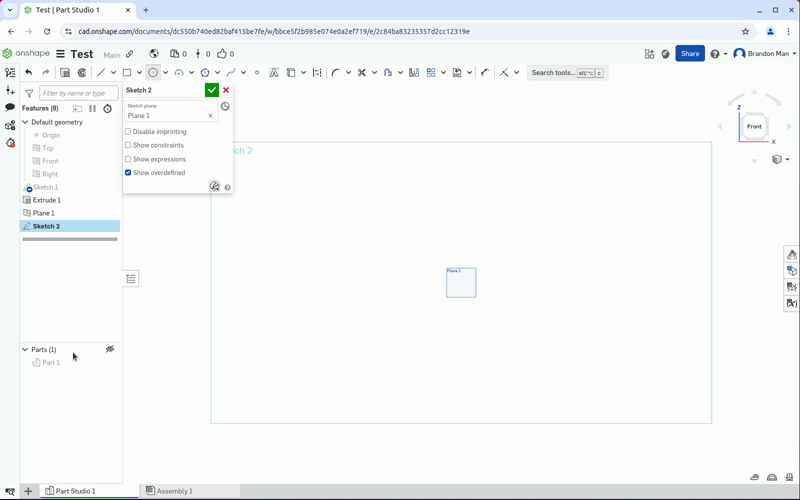
mouse_move(460, 282)
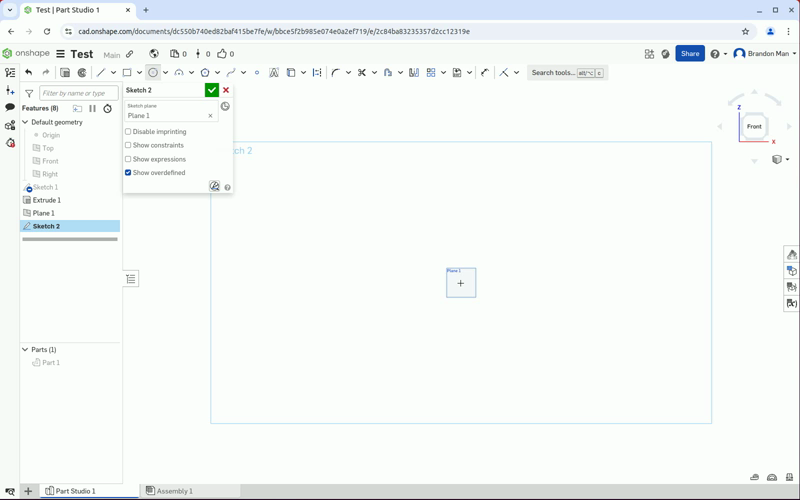
click(460, 282)
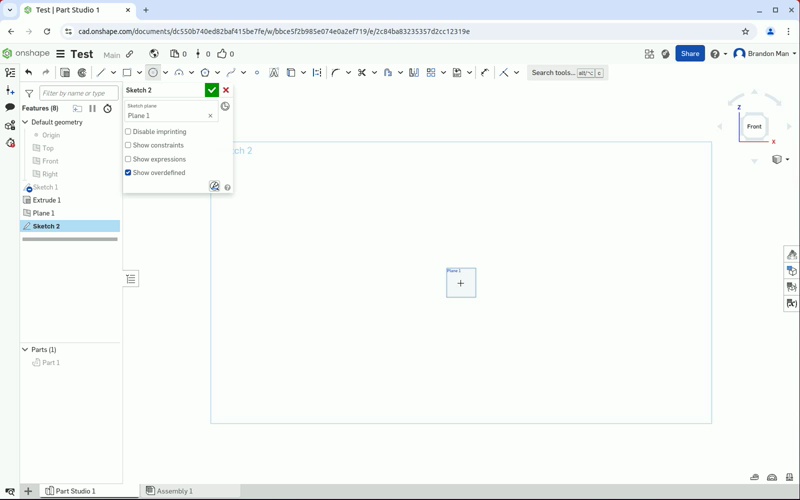
key_up(shift)
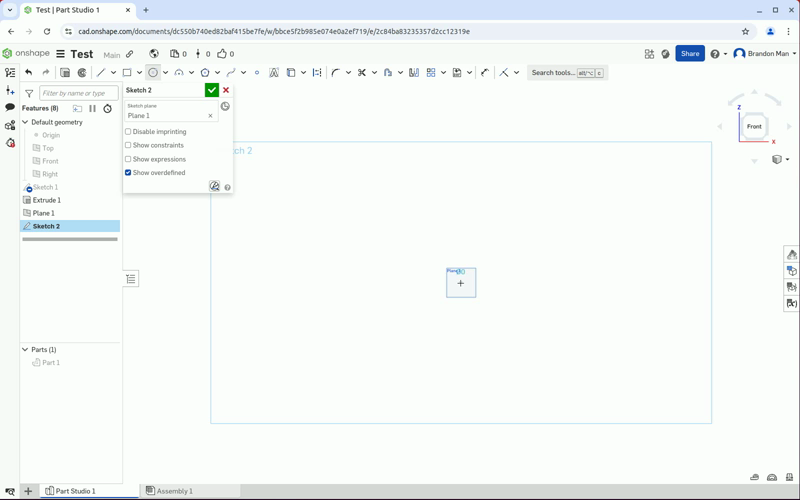
mouse_move(472, 282)
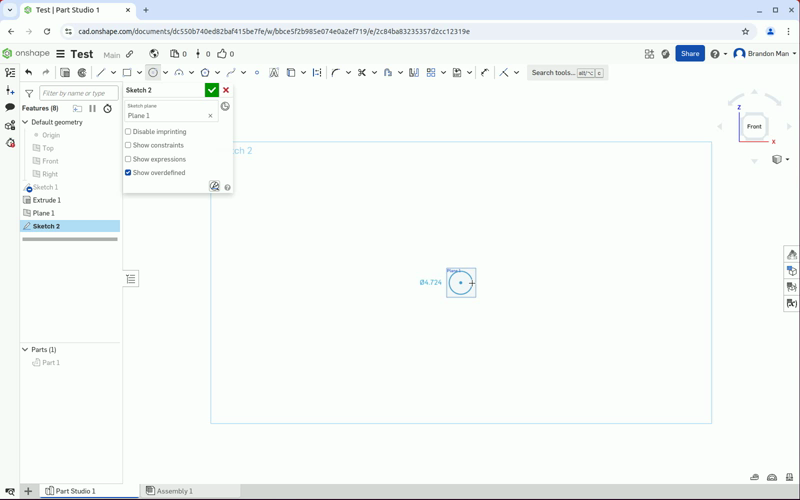
click(472, 282)
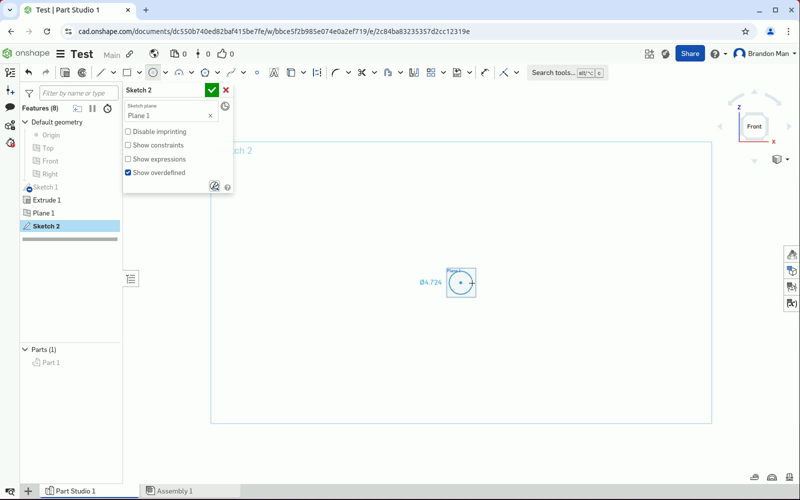
key(esc)
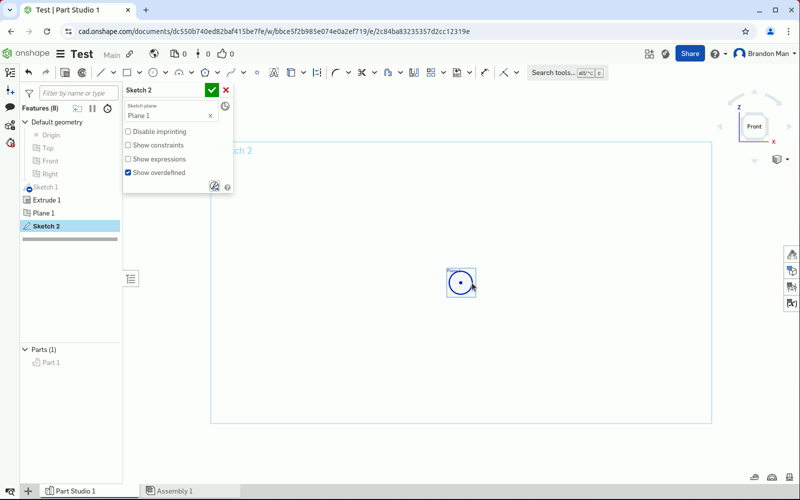
mouse_move(469, 283)
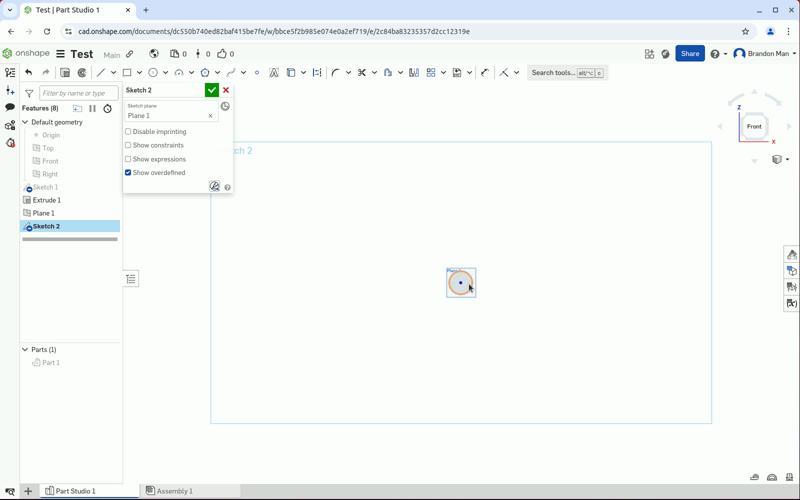
scroll(6)
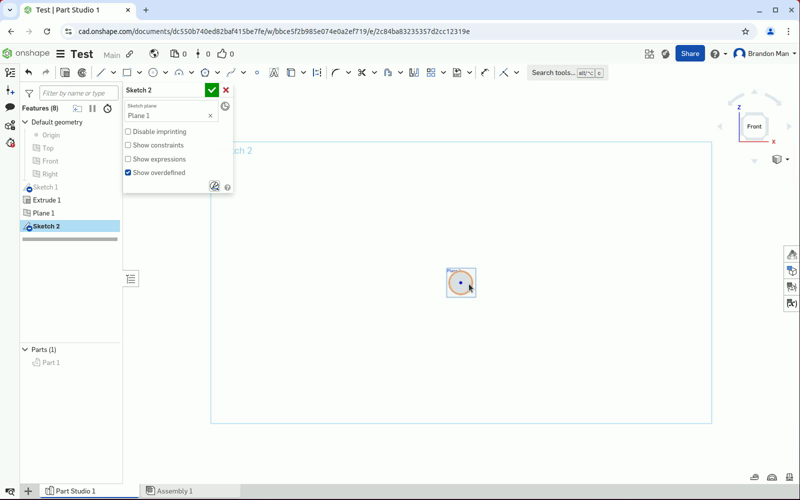
scroll(6)
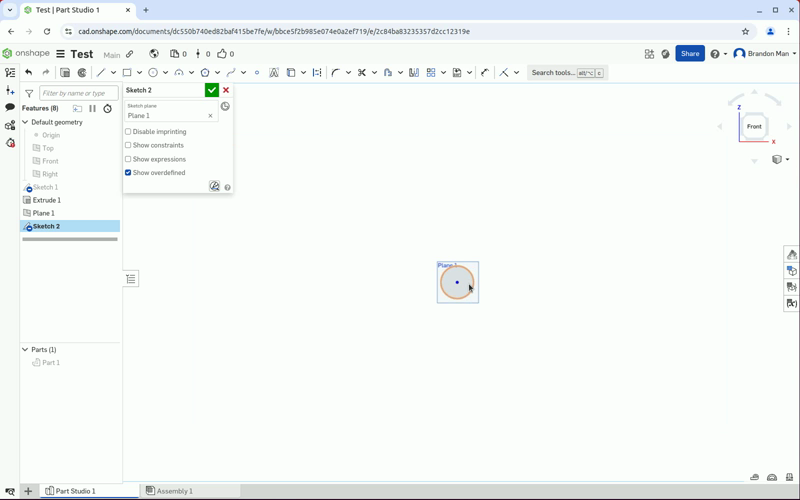
scroll(6)
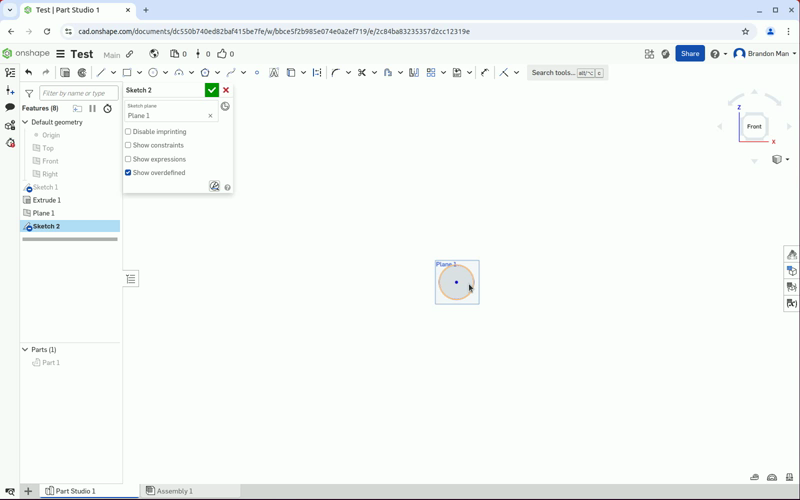
scroll(6)
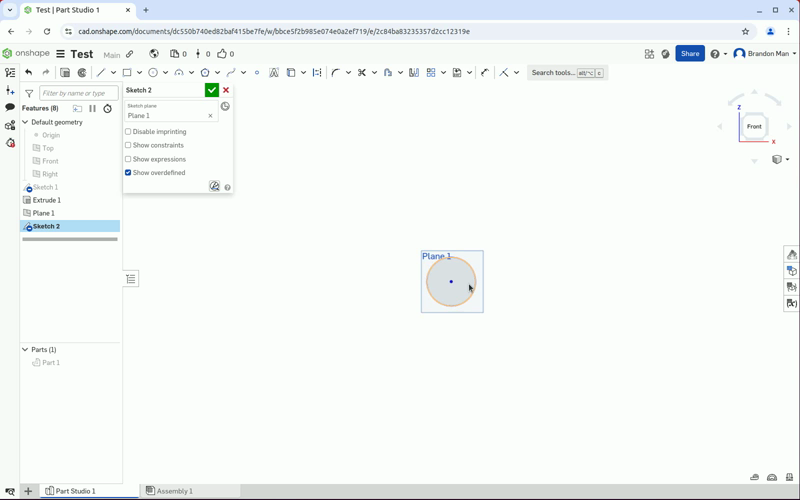
scroll(6)
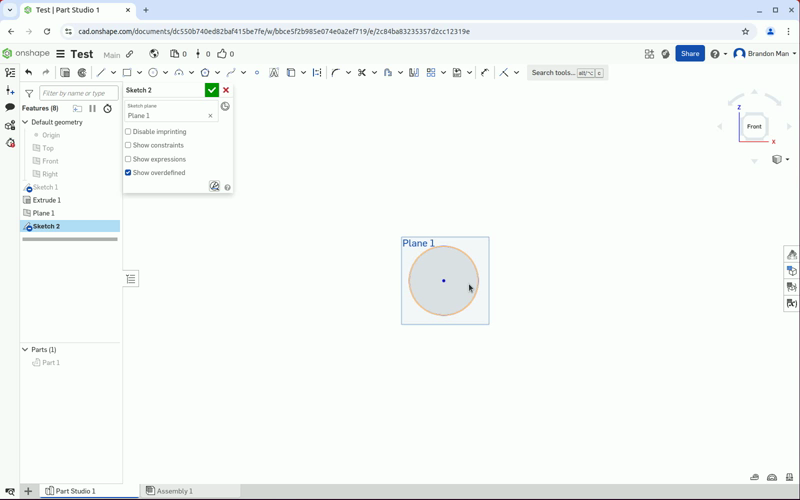
scroll(6)
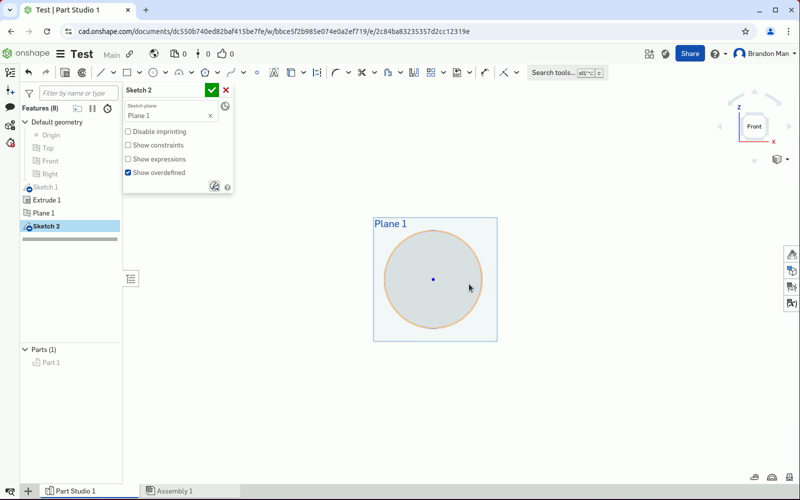
scroll(6)
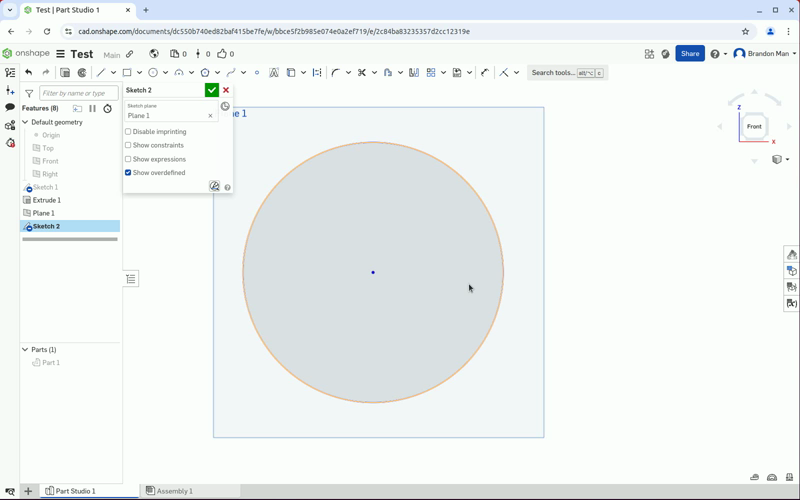
click(469, 283)
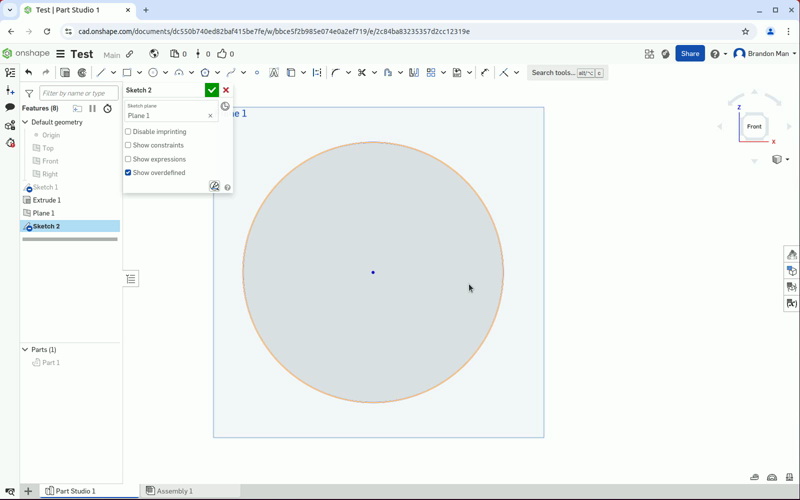
scroll(-6)
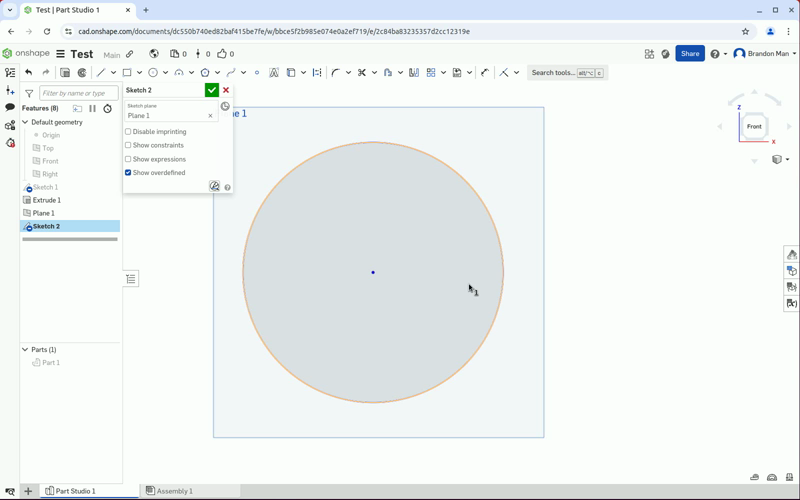
scroll(-6)
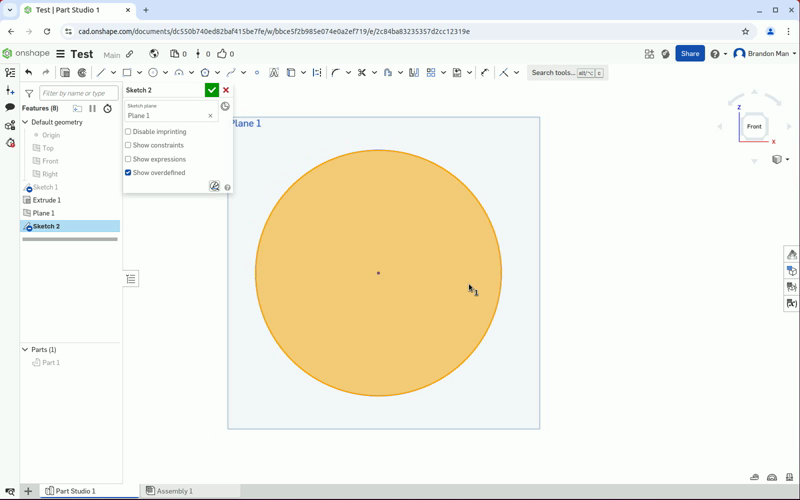
scroll(-6)
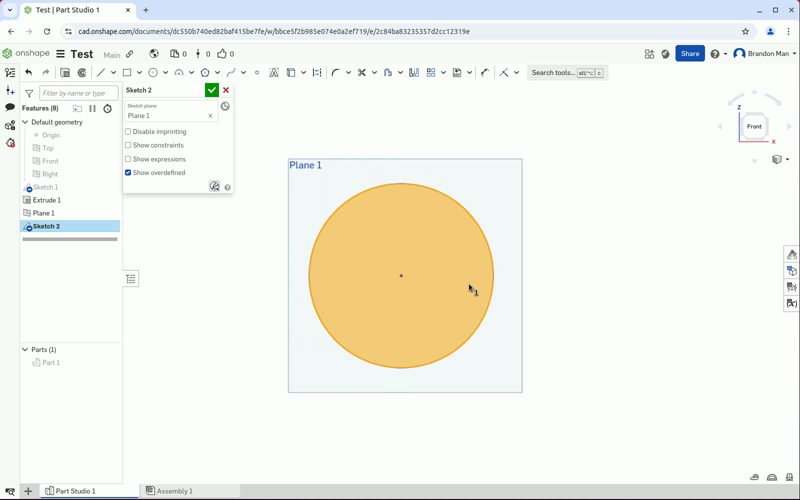
scroll(-6)
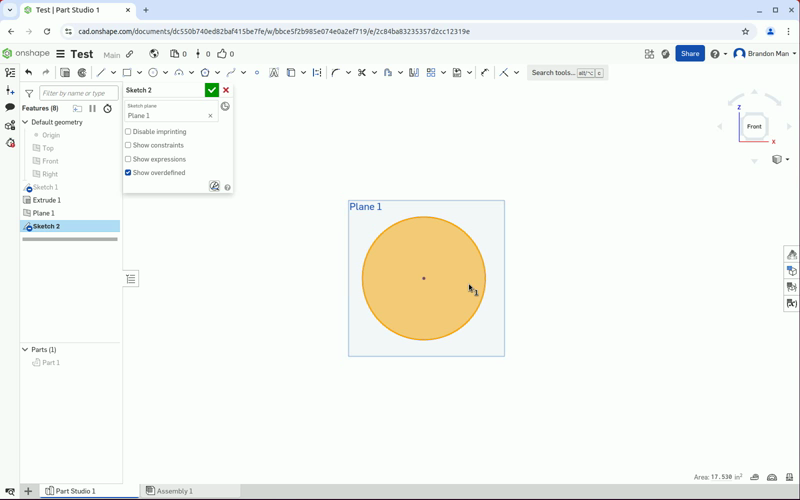
scroll(-6)
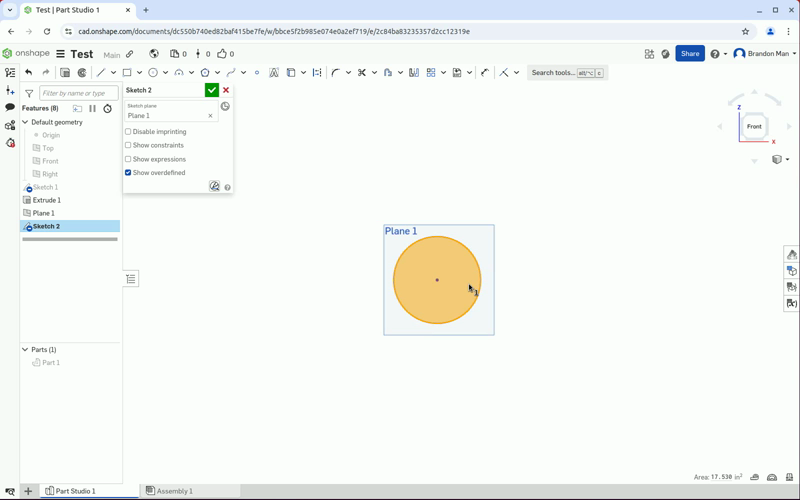
scroll(-6)
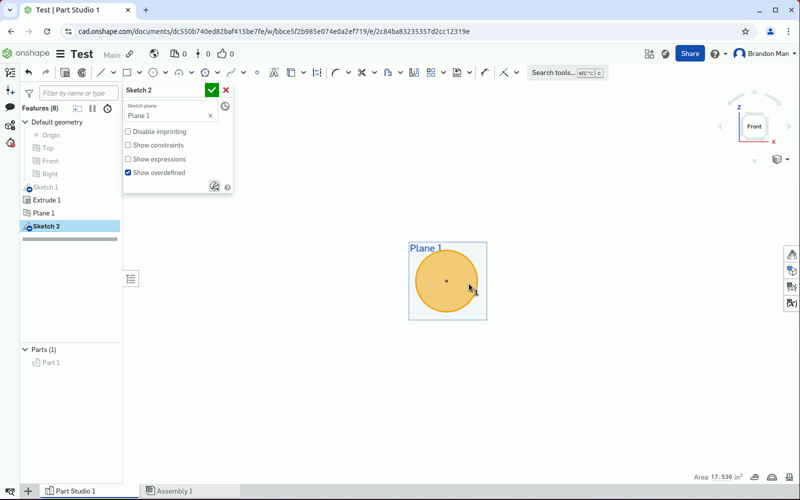
scroll(-6)
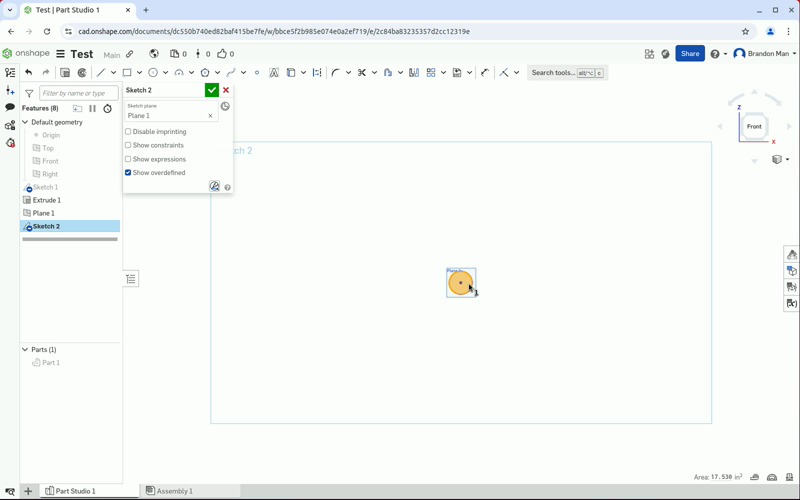
mouse_move(73, 352)
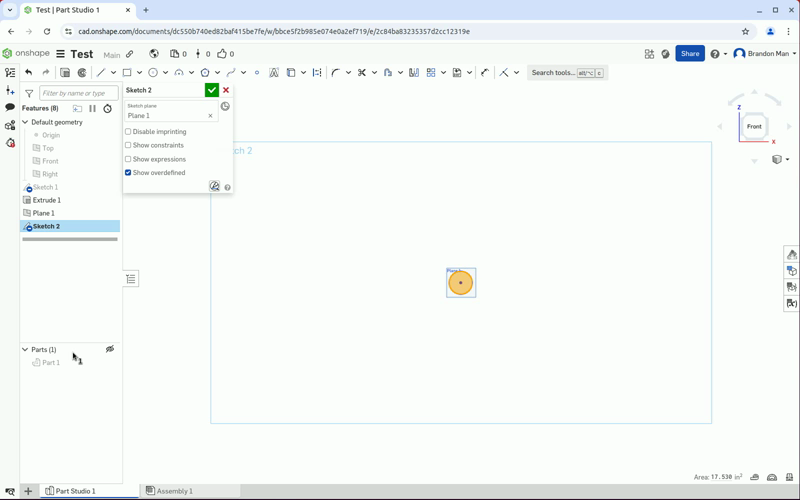
key(shift+y)
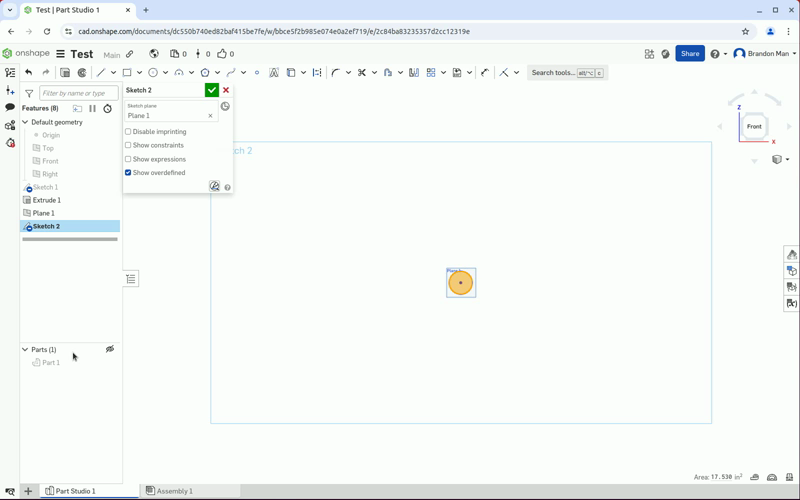
key(shift+e)
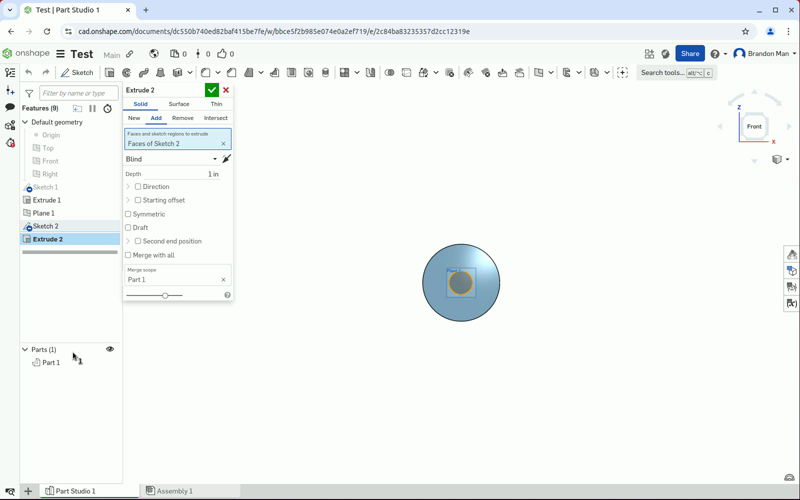
mouse_move(143, 106)
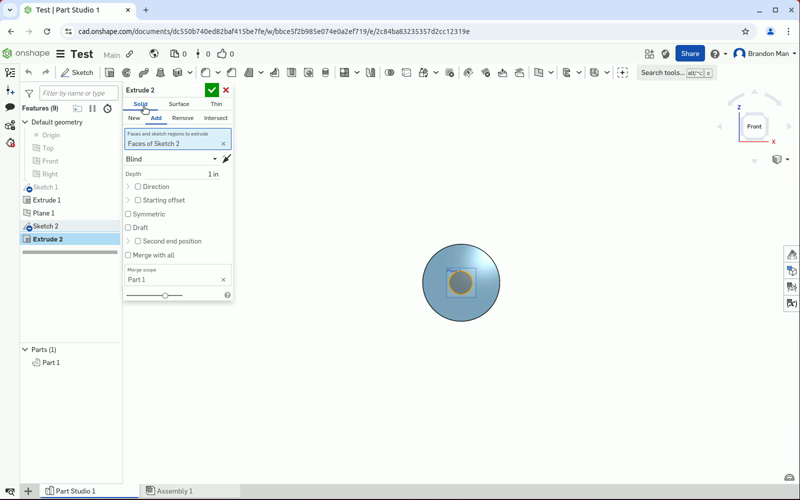
click(143, 106)
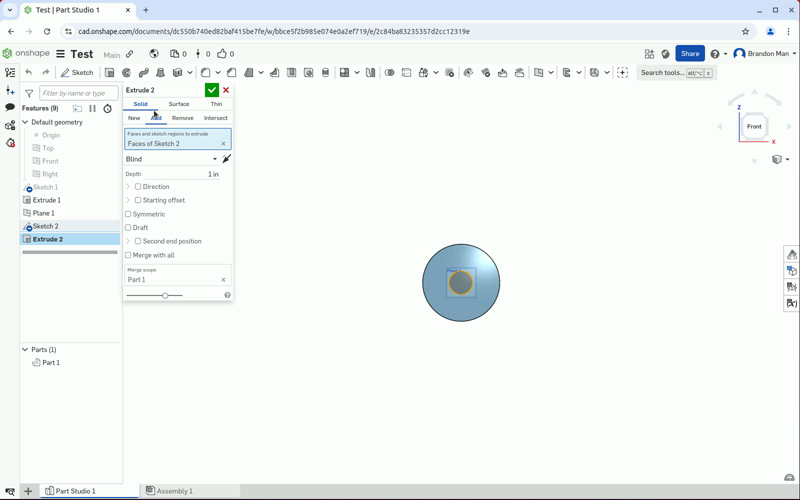
mouse_move(186, 120)
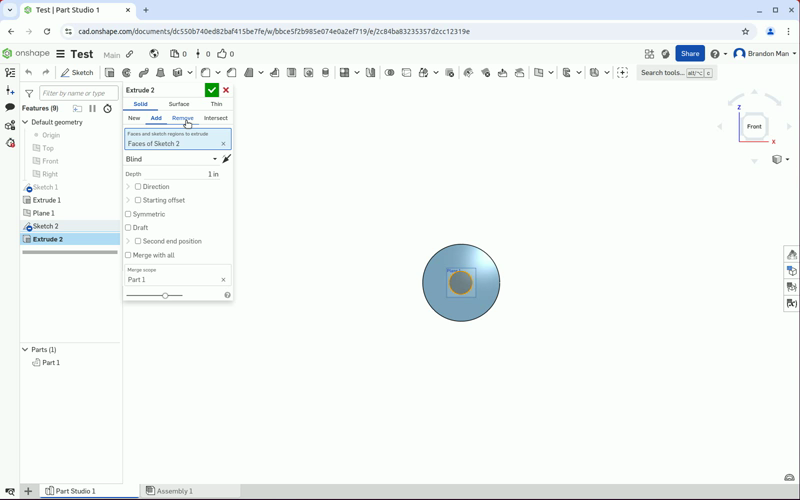
click(186, 120)
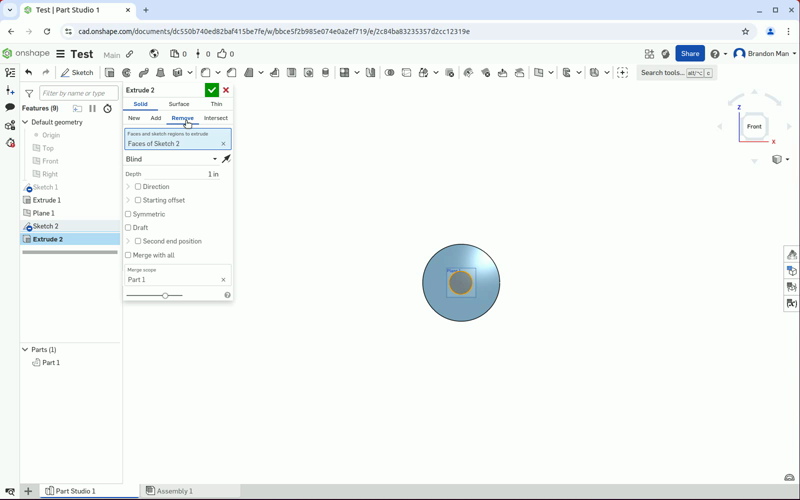
key(tab, 4)
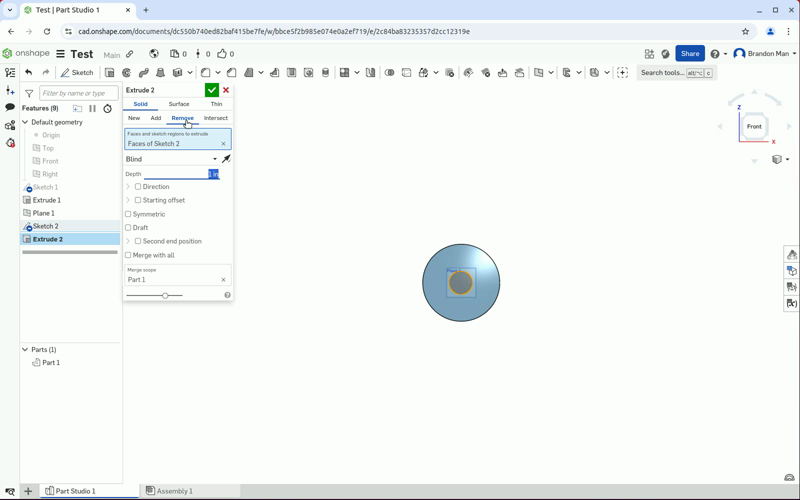
text(15.405)
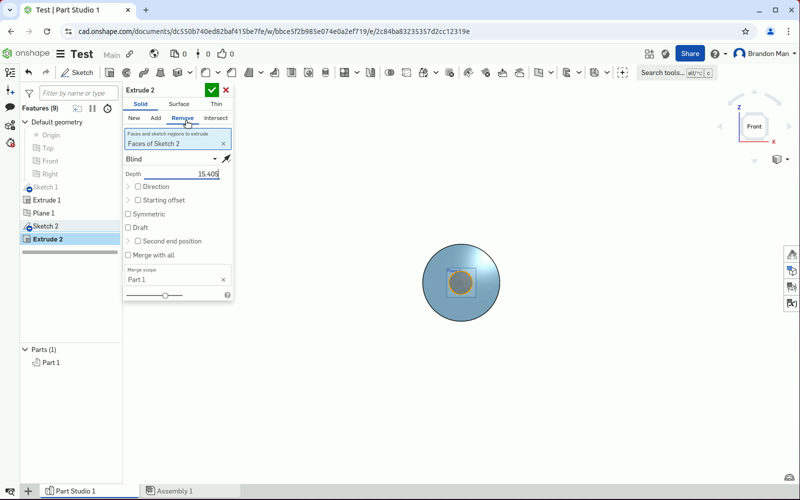
key(tab, 6)
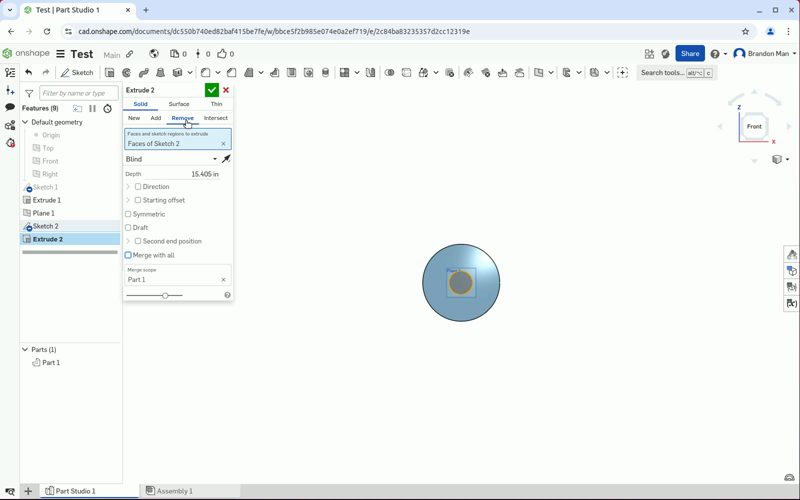
key(space)
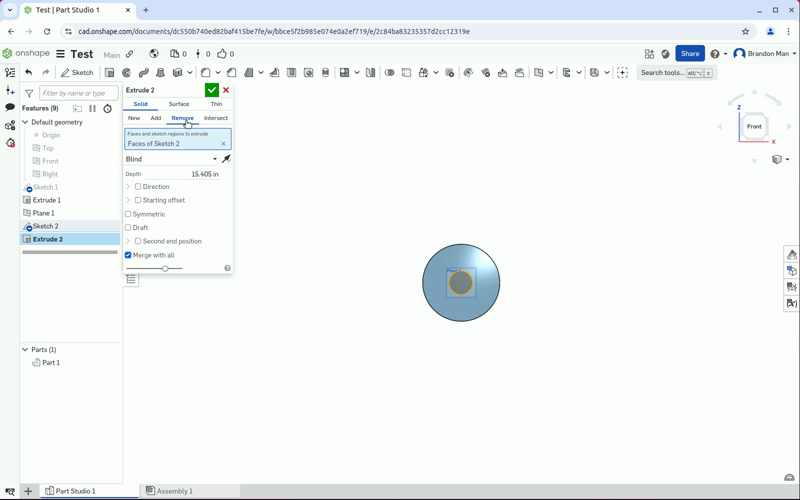
key(enter)
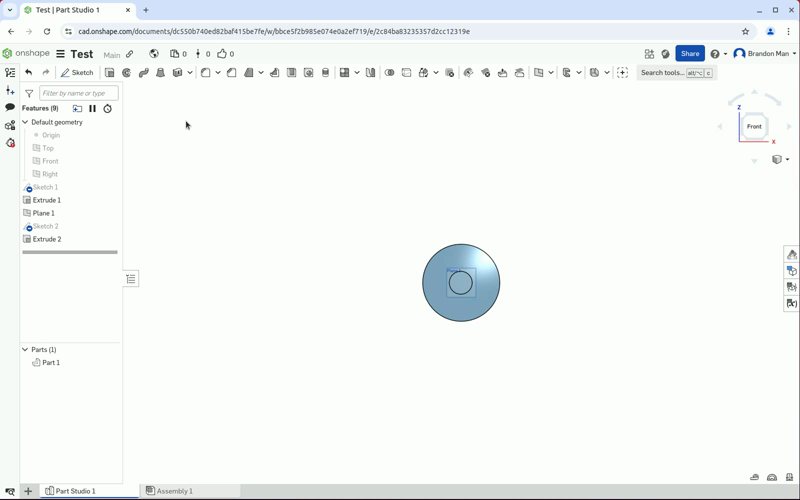
key(shift+h)
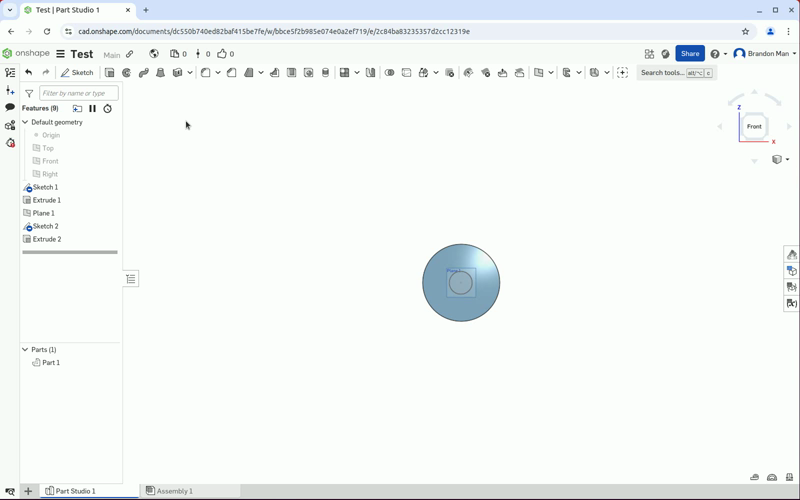
key(shift+h)
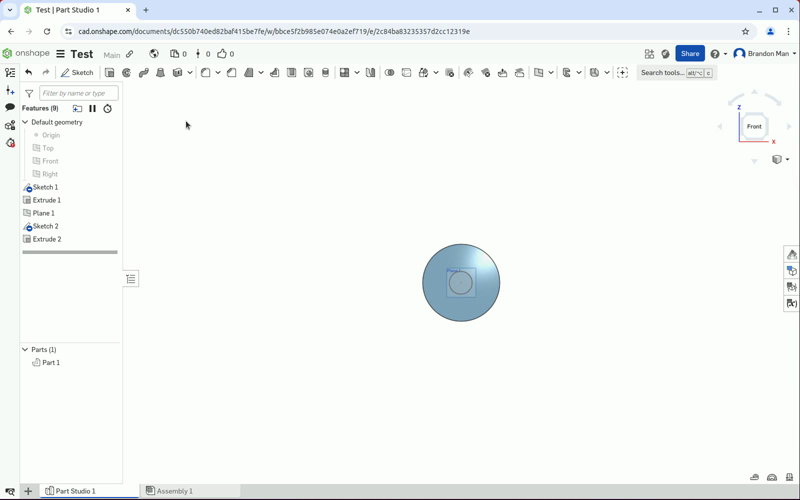
key(shift+7)
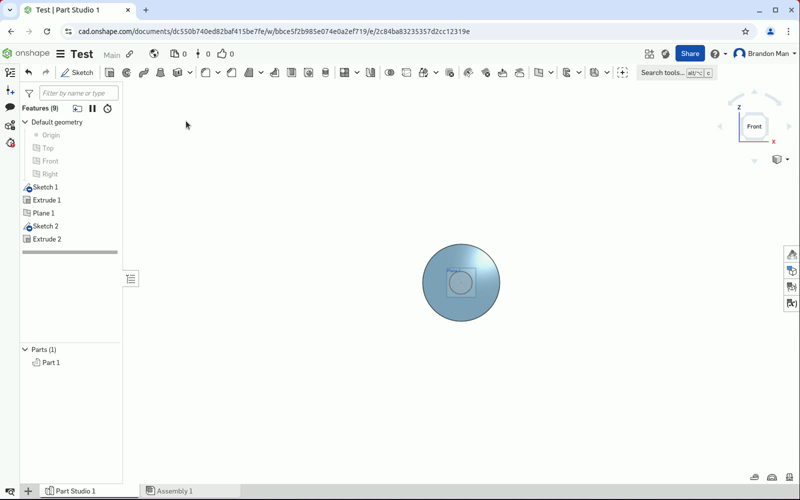
key(left, 2)
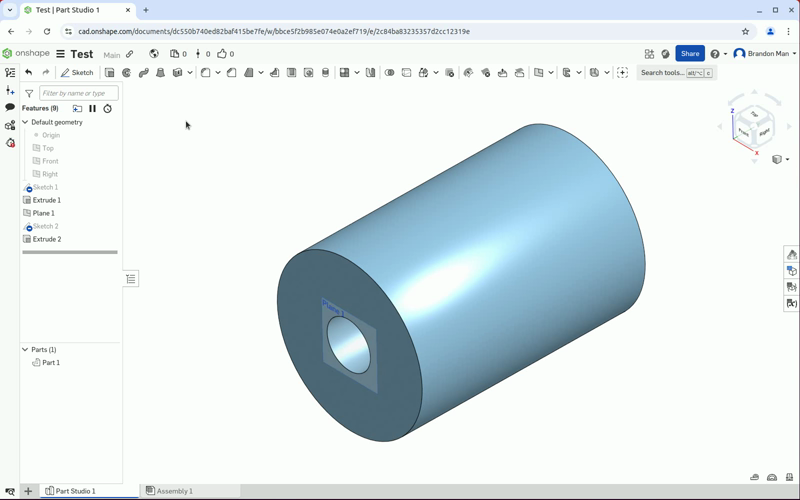
key(down, 2)
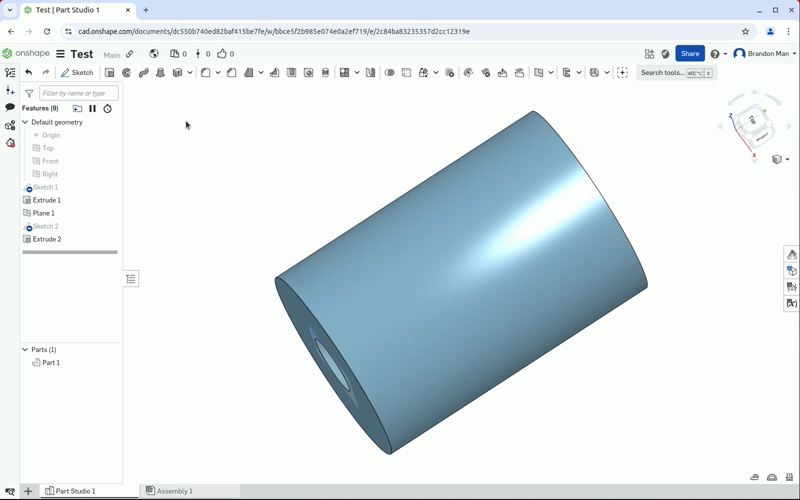
key(up, 2)
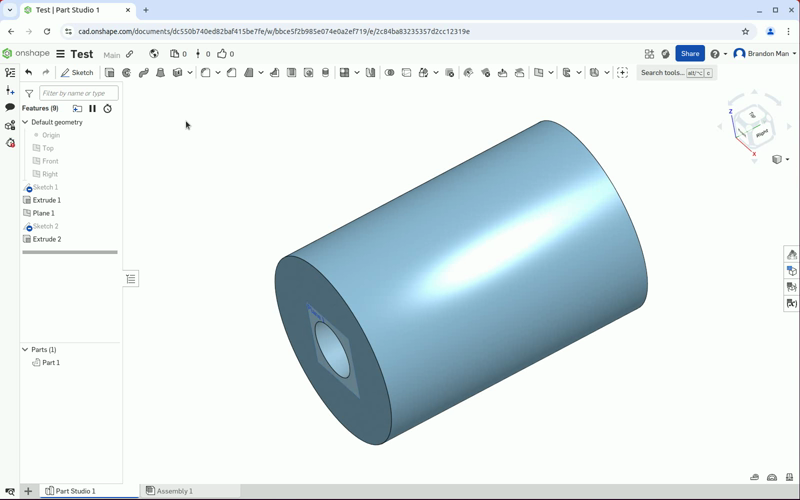
key(right, 2)
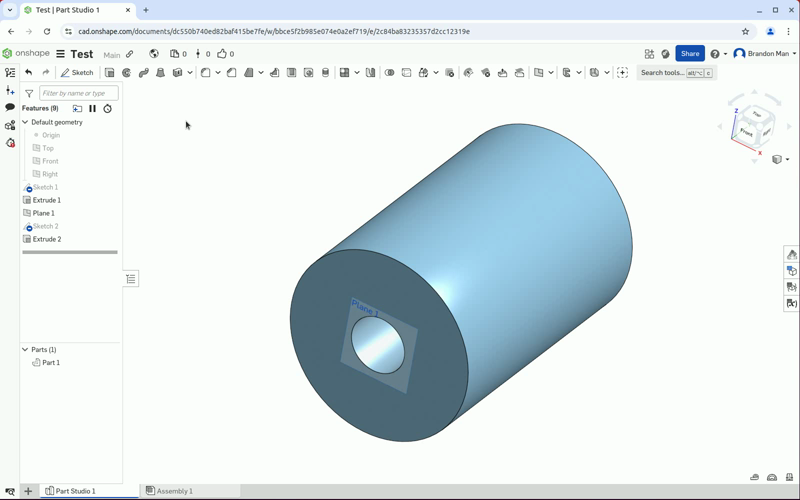
mouse_move(73, 189)
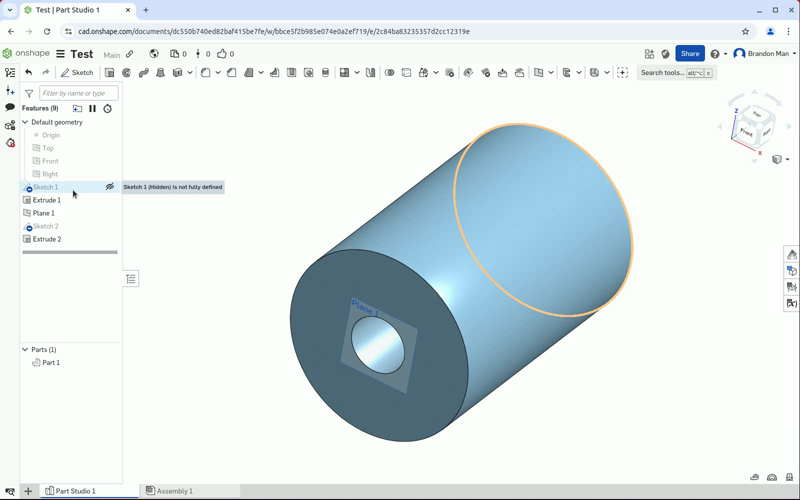
click(73, 189)